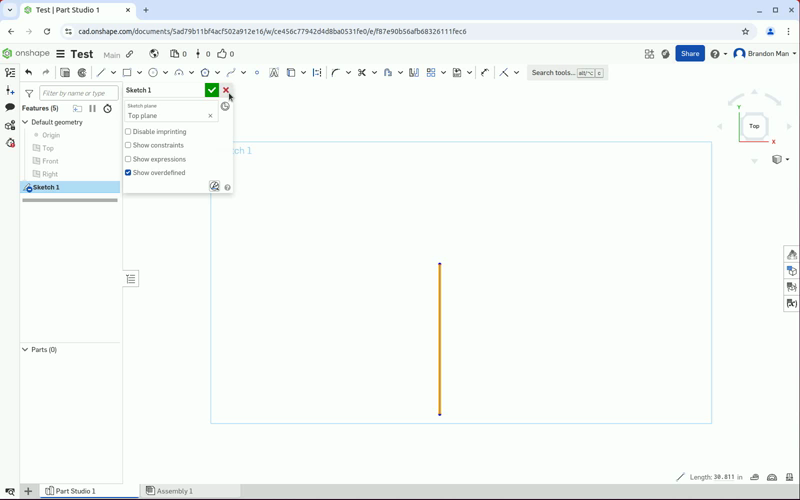
key(shift+h)
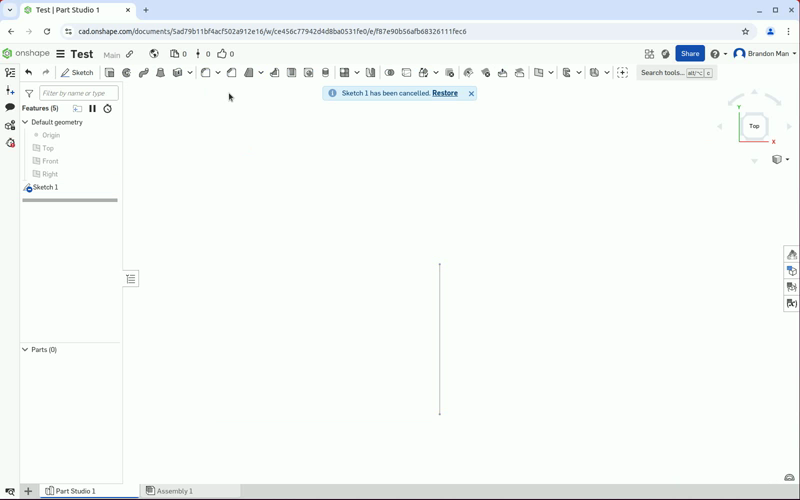
key(shift+s)
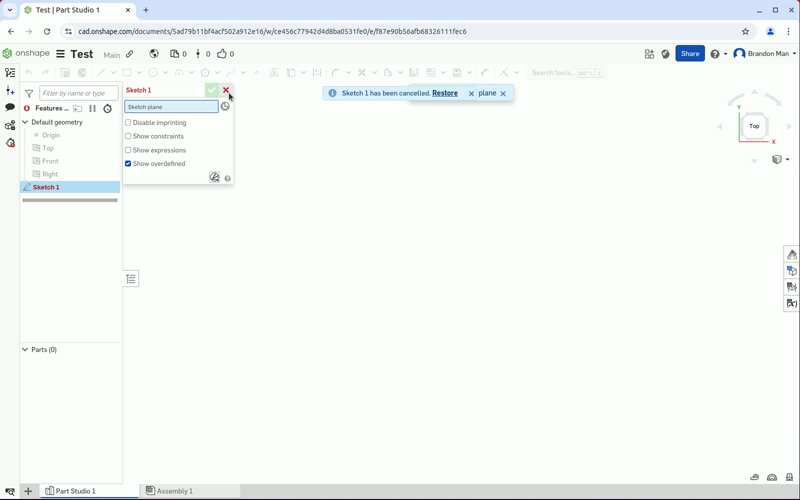
mouse_move(73, 150)
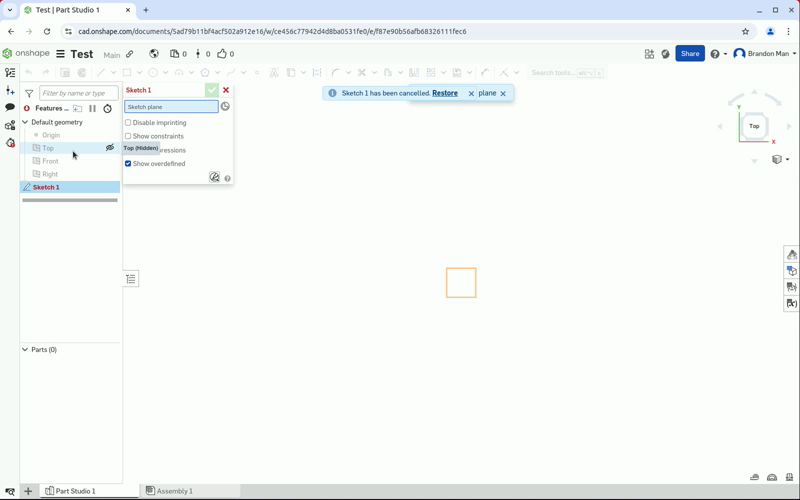
click(73, 150)
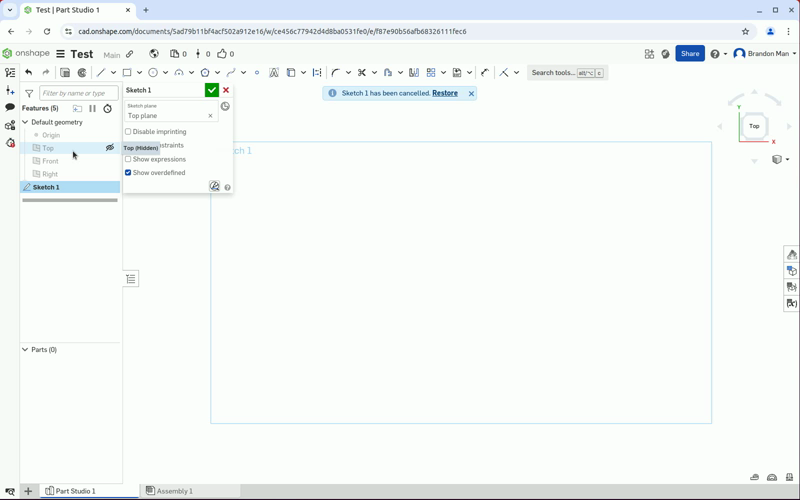
mouse_move(73, 352)
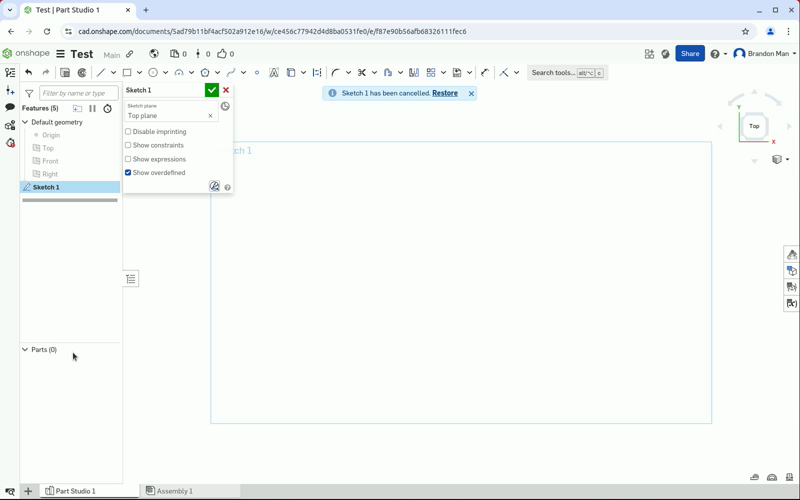
key(y)
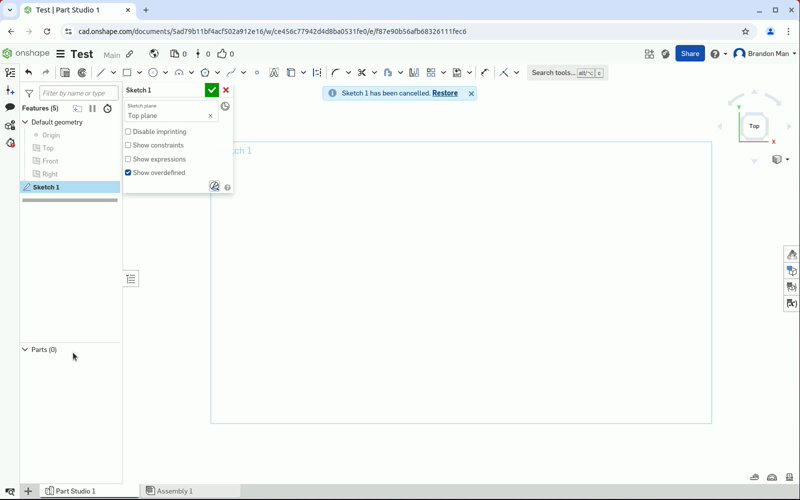
key(l)
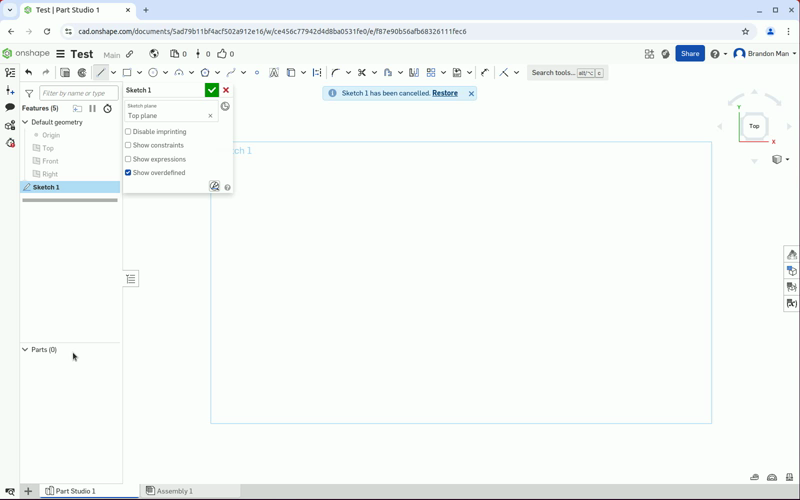
key_down(shift)
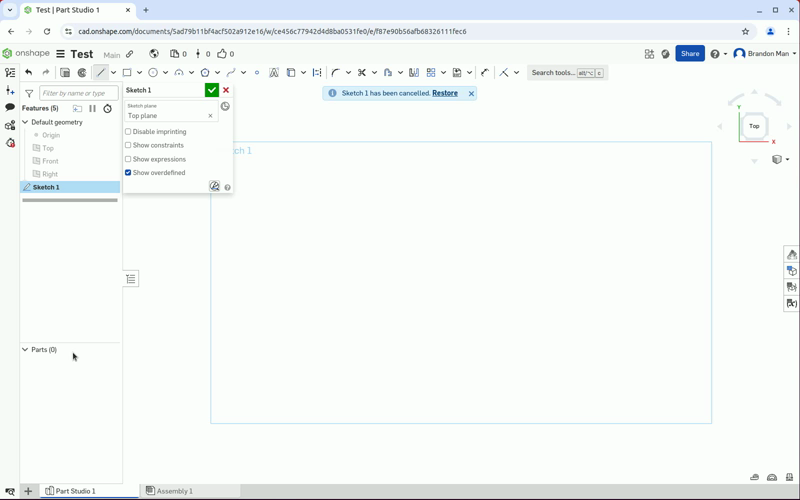
mouse_move(425, 282)
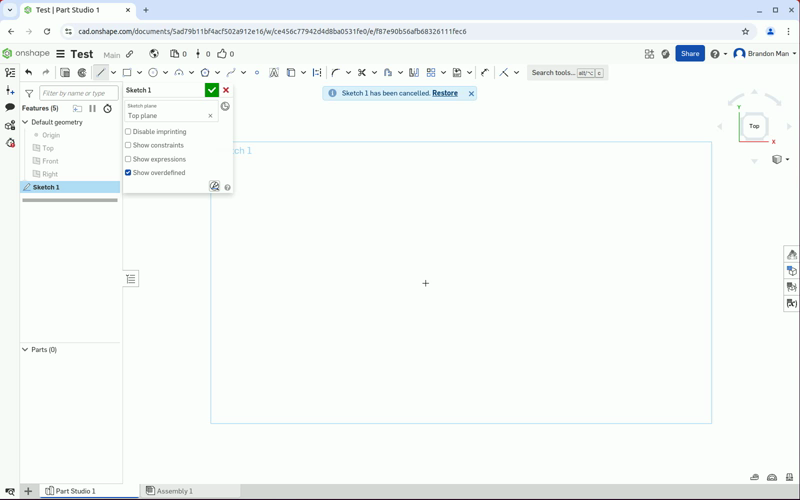
click(425, 282)
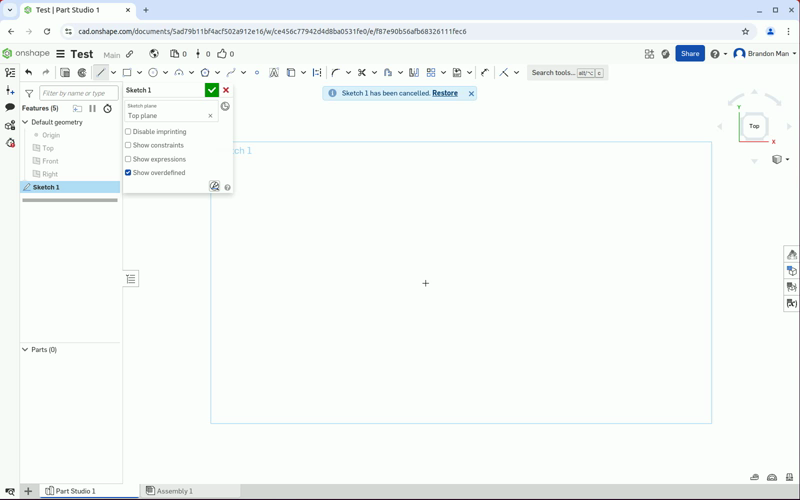
key_up(shift)
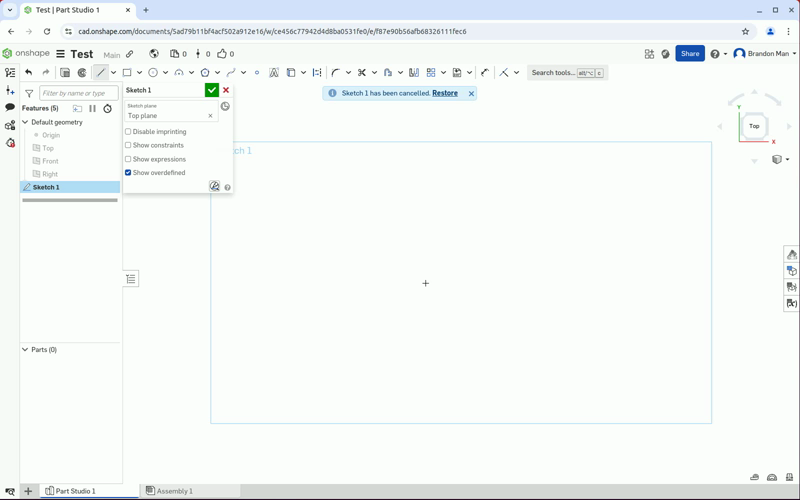
key_down(shift)
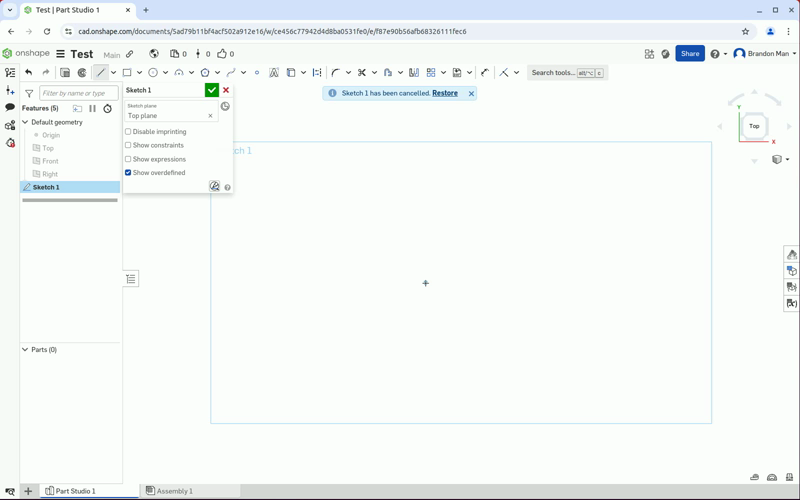
mouse_move(455, 282)
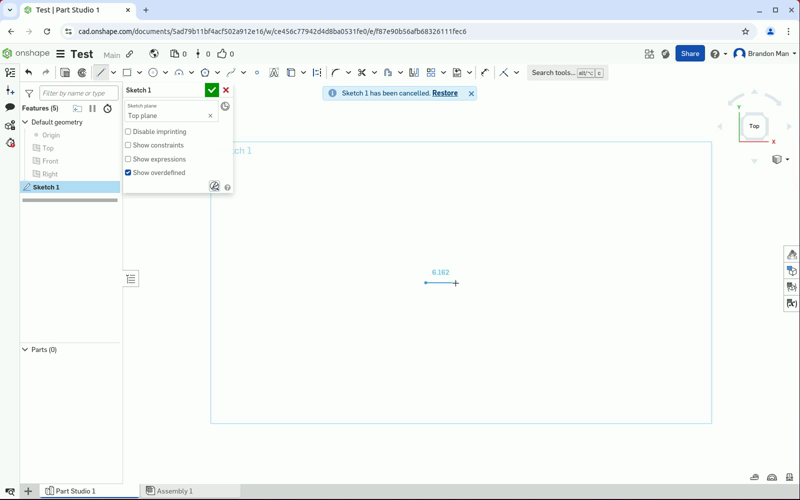
mouse_move(443, 313)
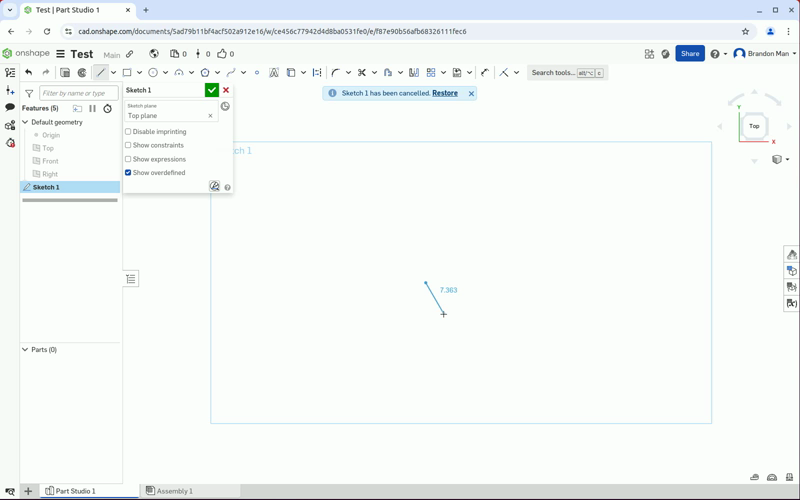
click(443, 313)
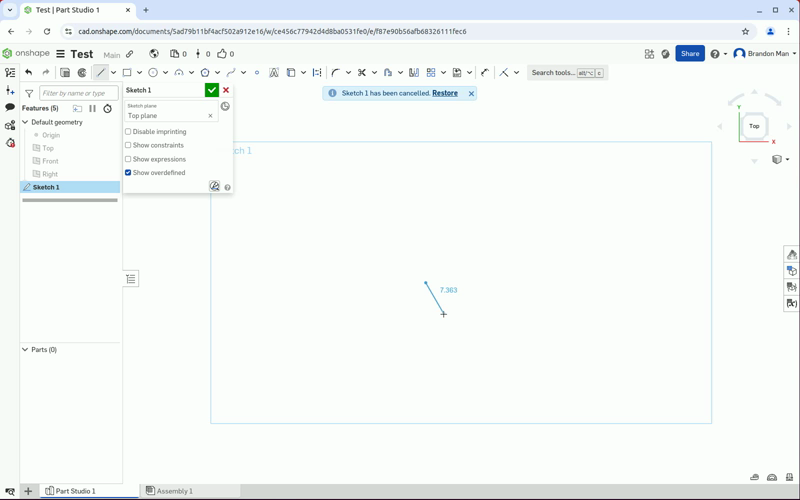
key_up(shift)
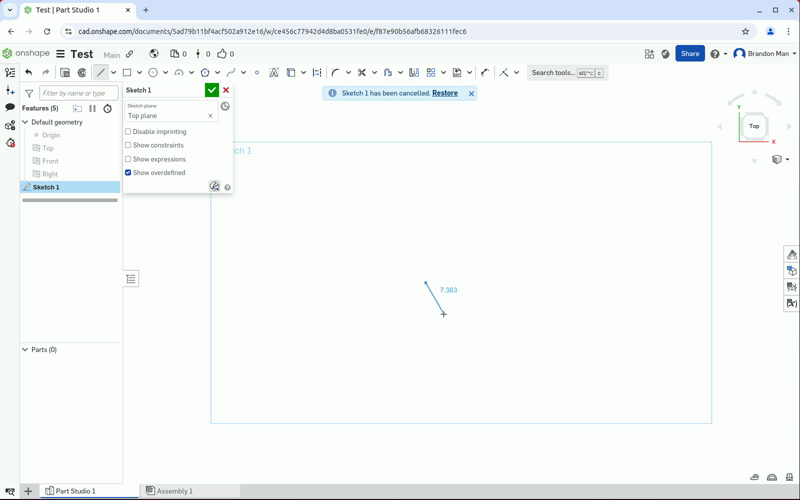
key_down(shift)
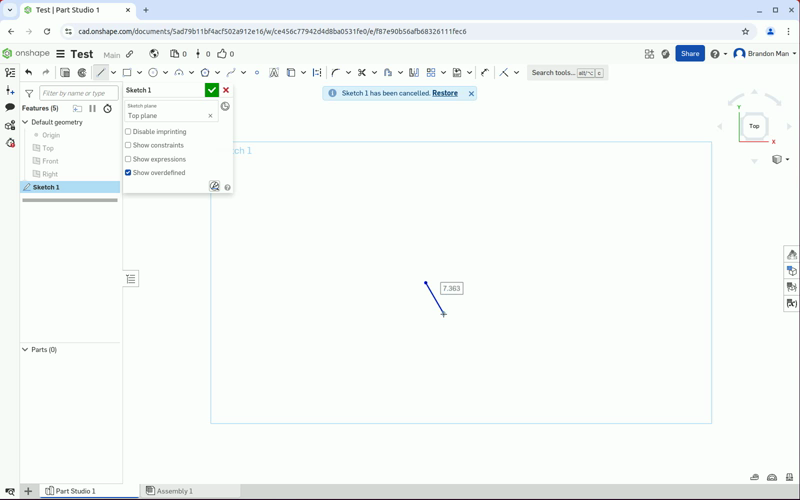
mouse_move(473, 313)
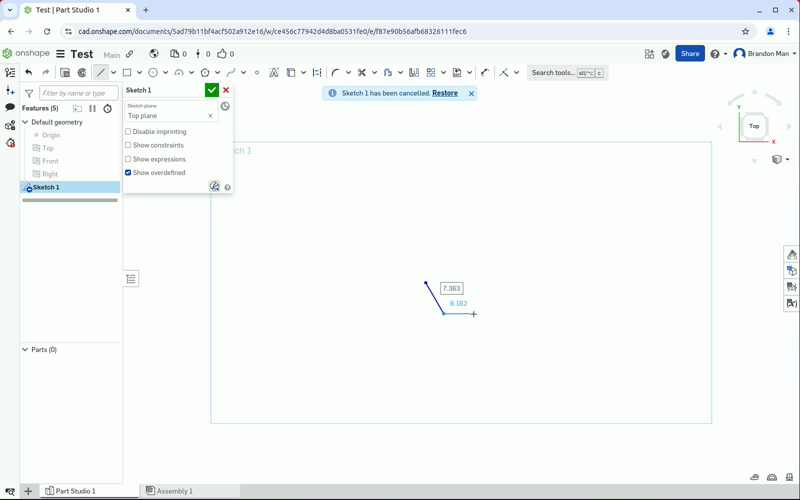
mouse_move(478, 313)
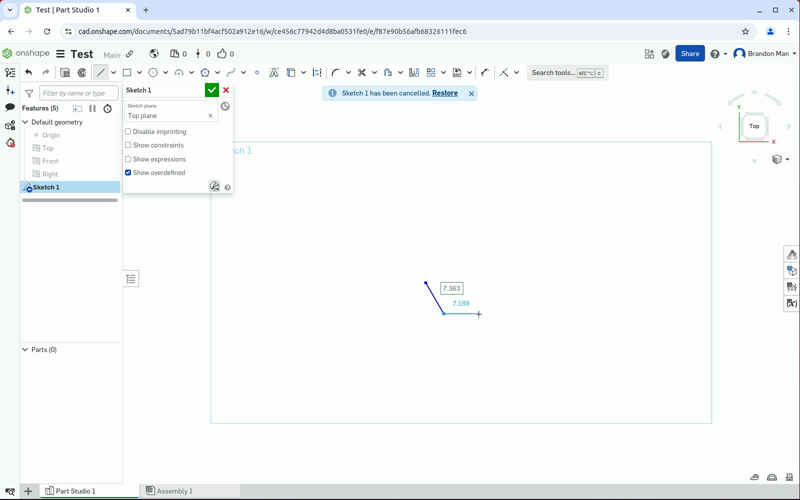
click(478, 313)
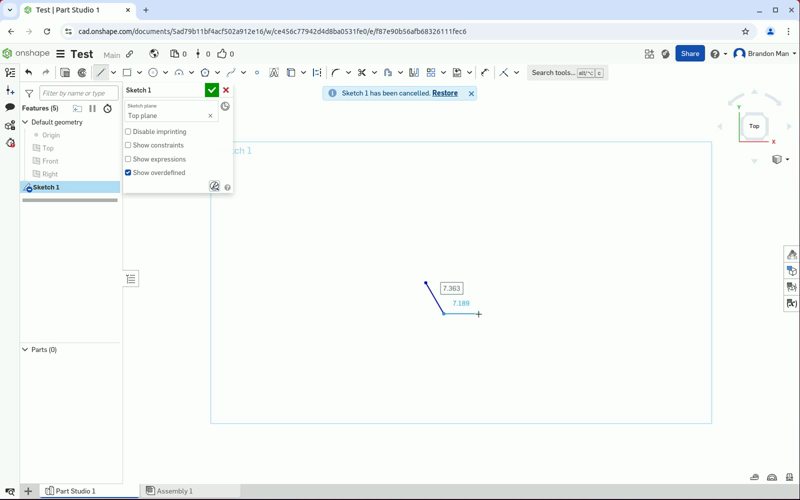
key_up(shift)
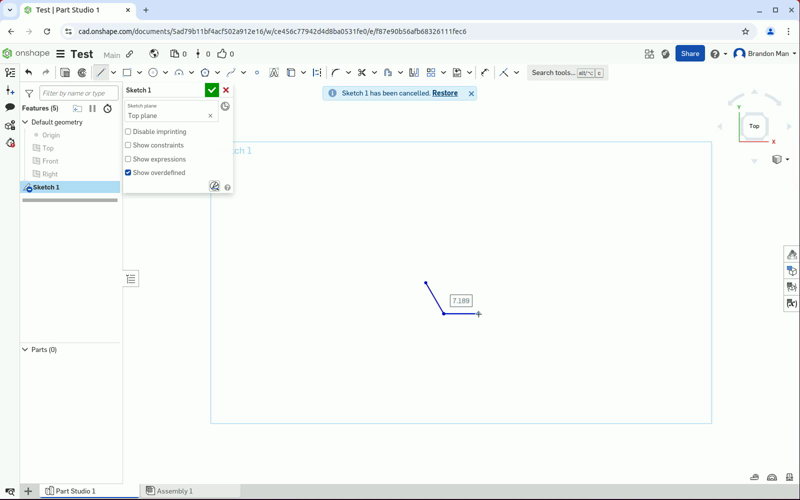
key_down(shift)
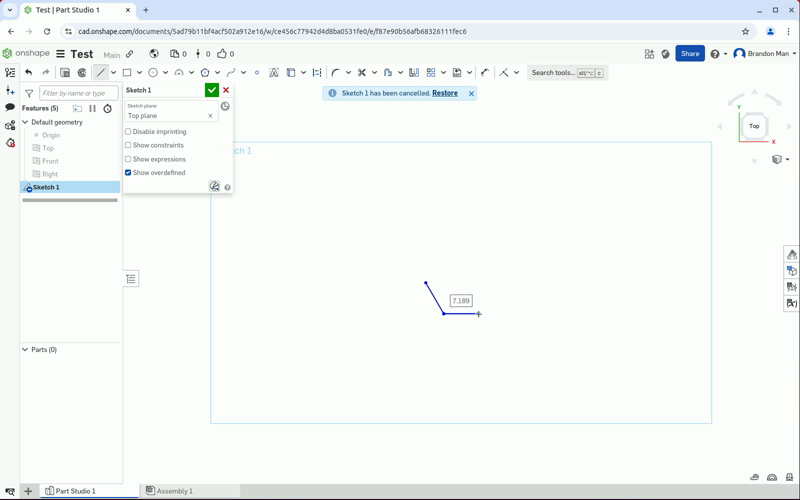
mouse_move(508, 313)
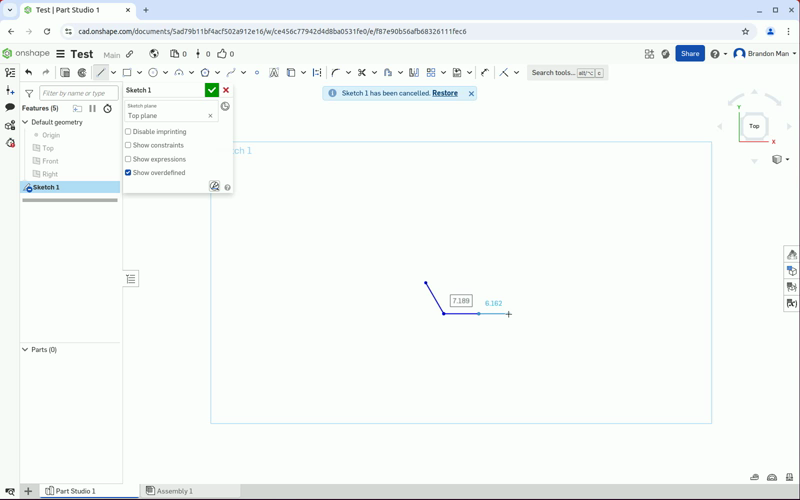
mouse_move(496, 282)
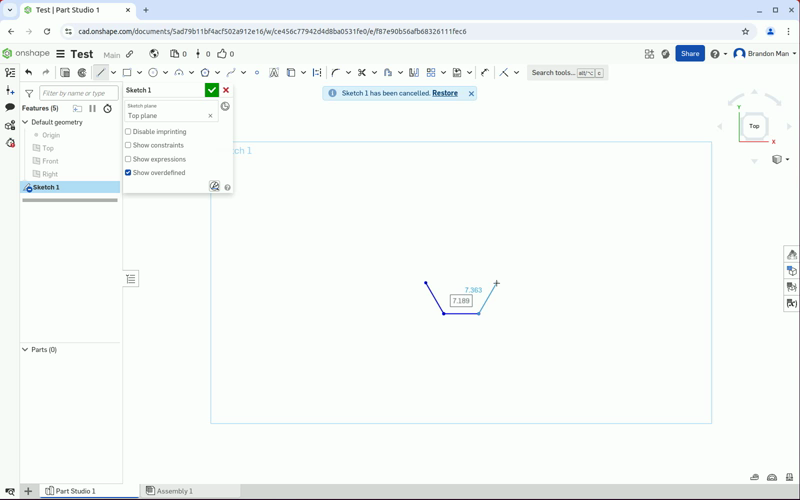
click(496, 282)
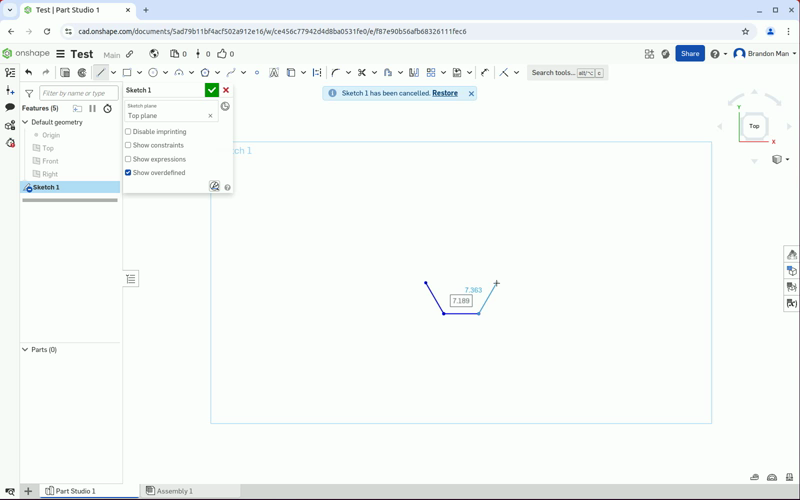
key_up(shift)
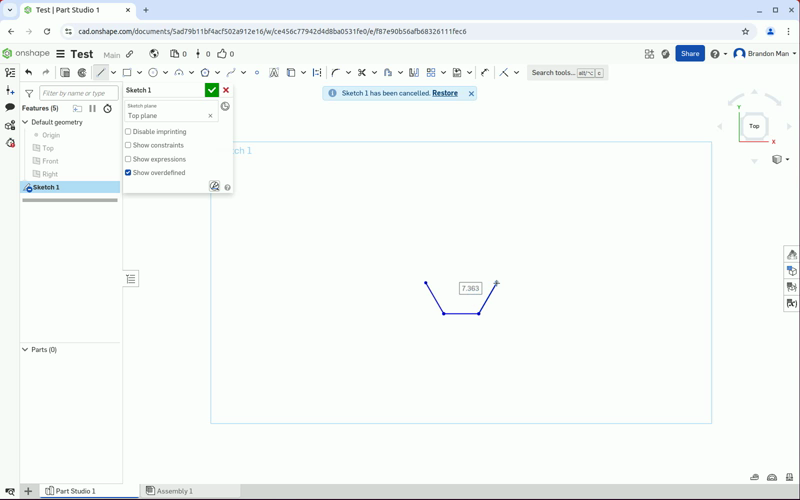
key_down(shift)
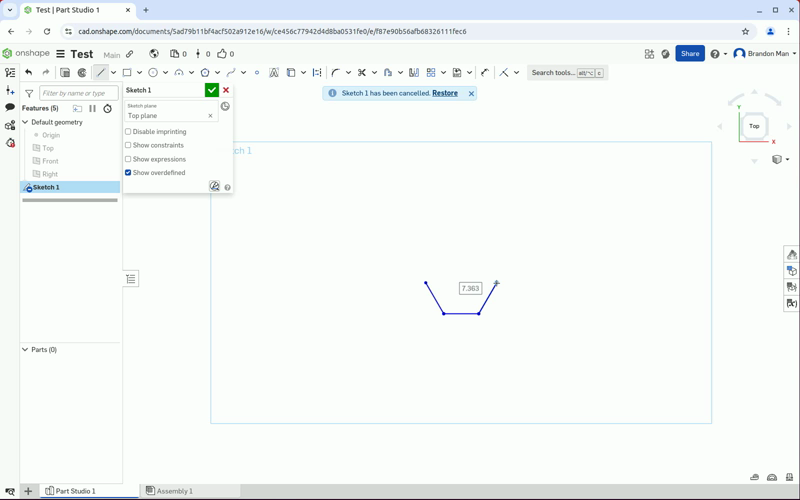
mouse_move(526, 282)
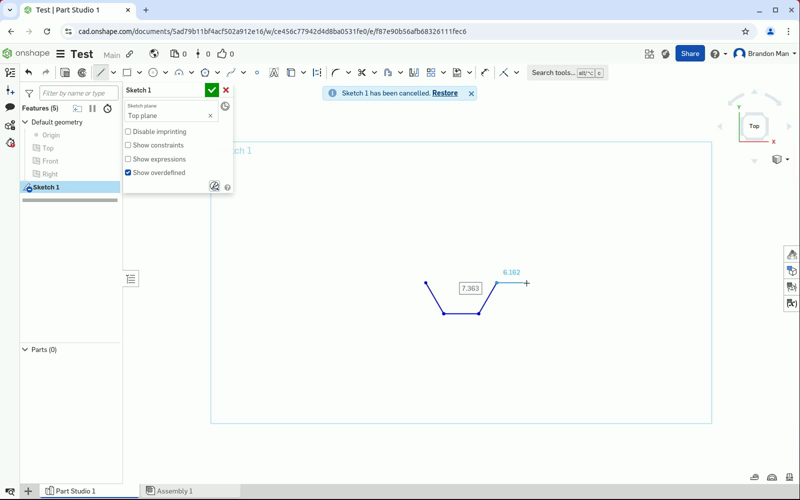
mouse_move(478, 252)
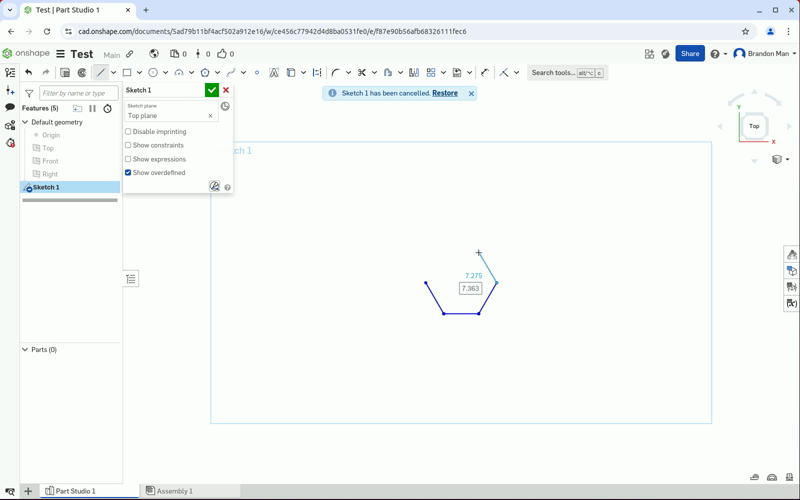
click(478, 252)
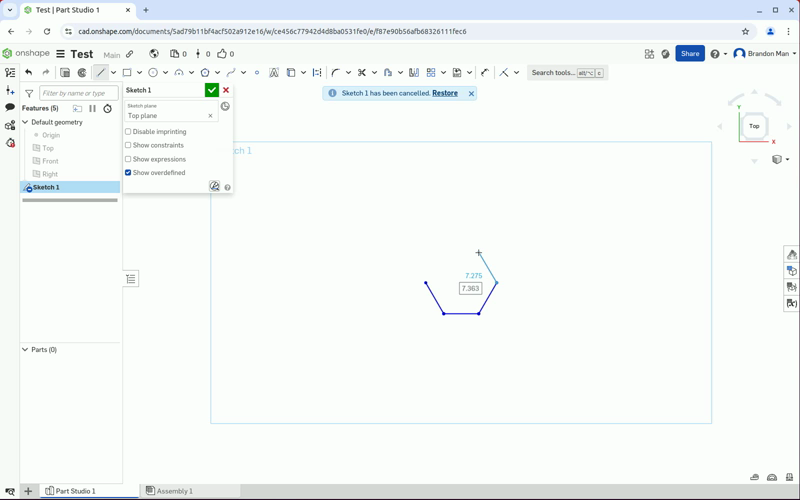
key_up(shift)
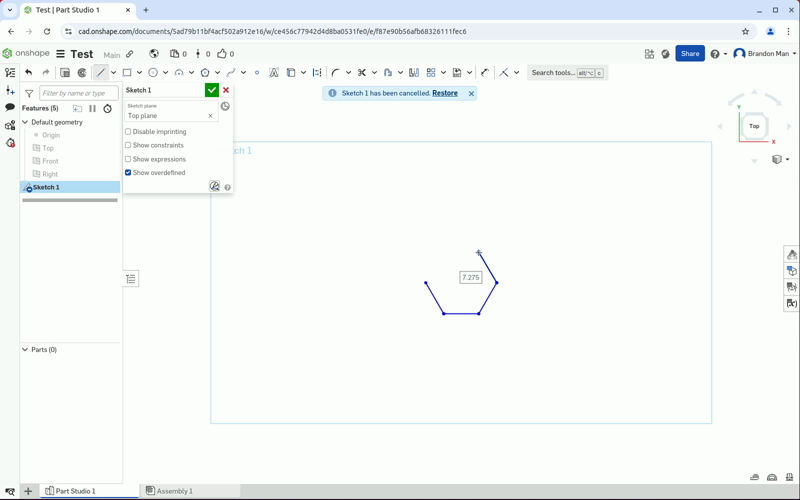
key_down(shift)
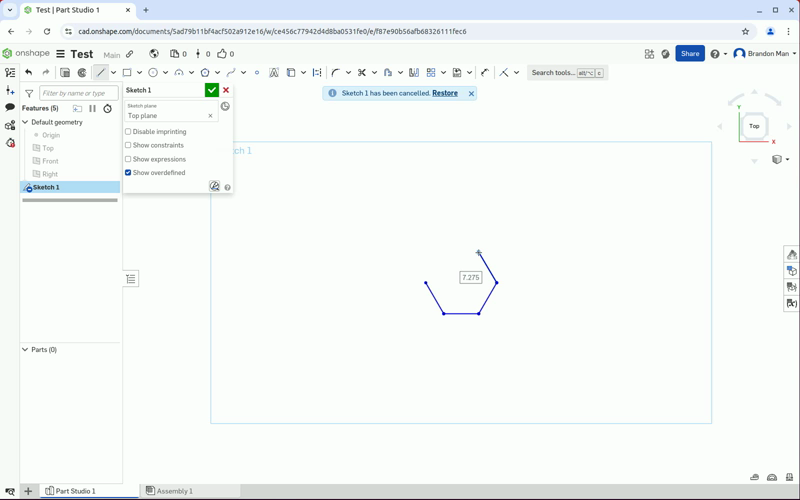
mouse_move(508, 252)
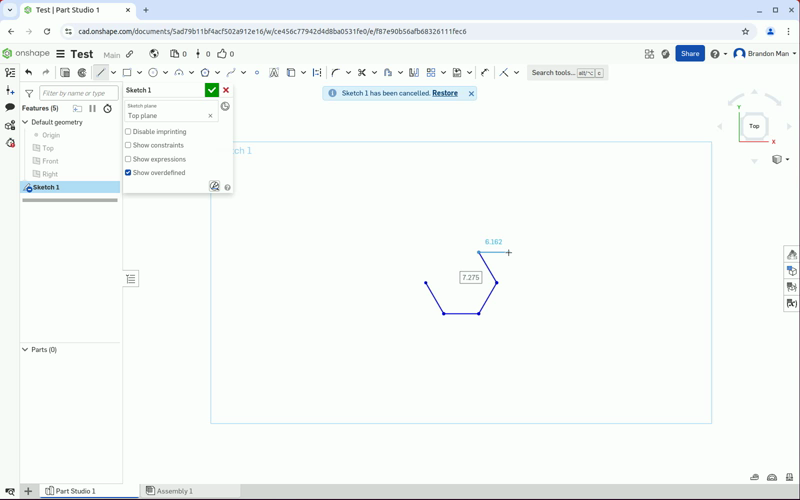
mouse_move(443, 252)
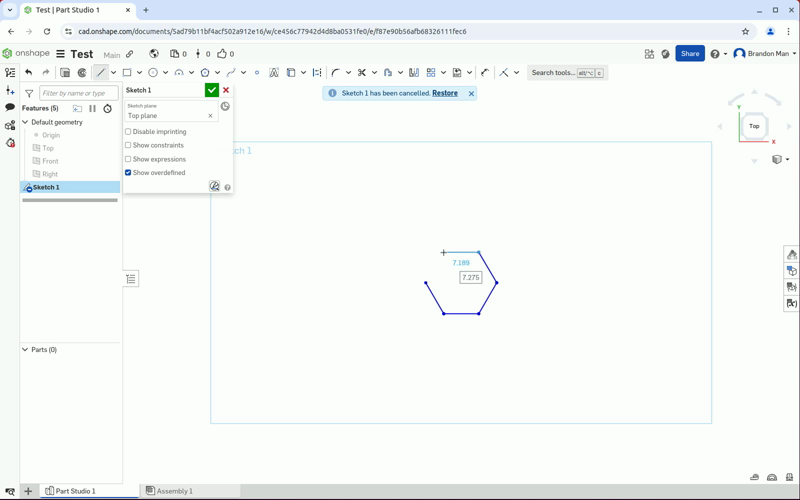
click(443, 252)
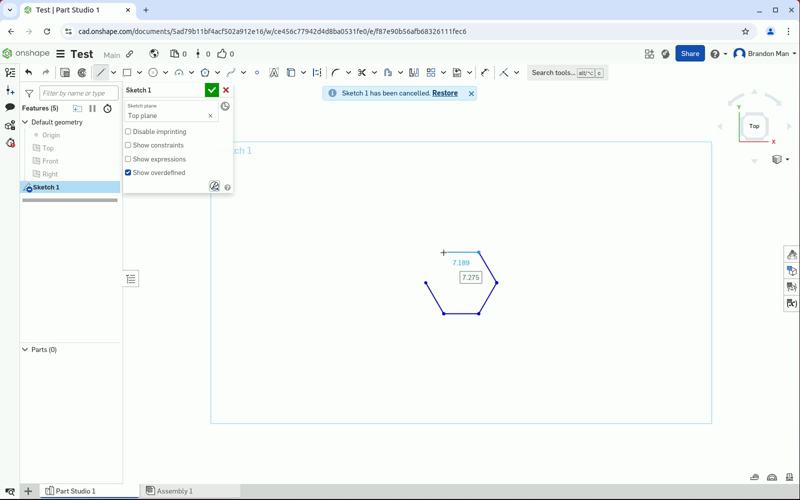
key_up(shift)
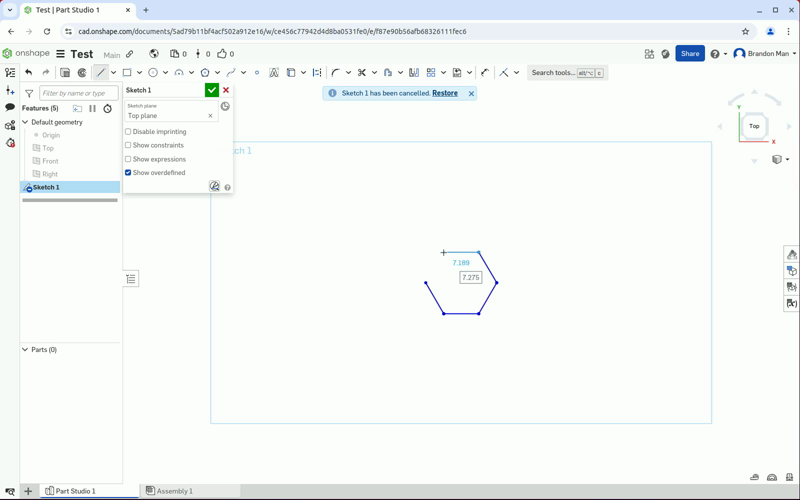
mouse_move(473, 252)
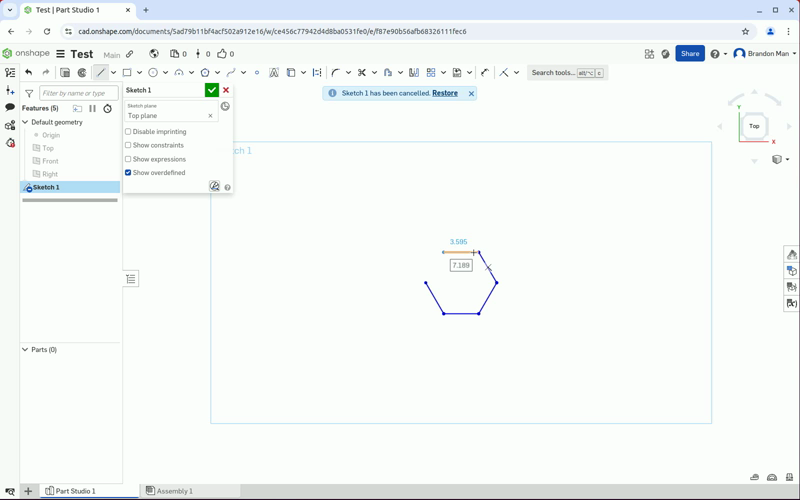
key_down(shift)
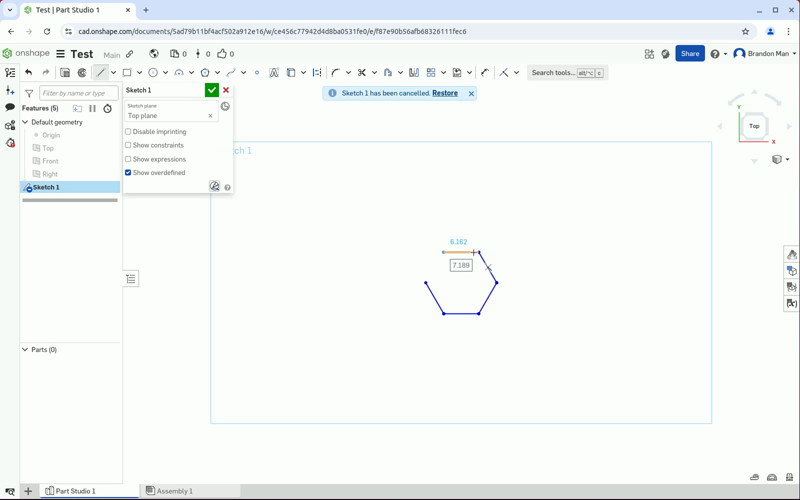
mouse_move(425, 282)
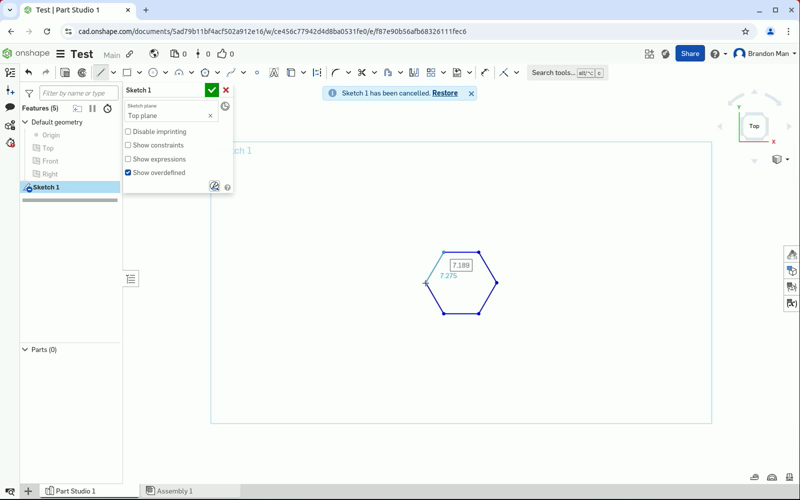
key_up(shift)
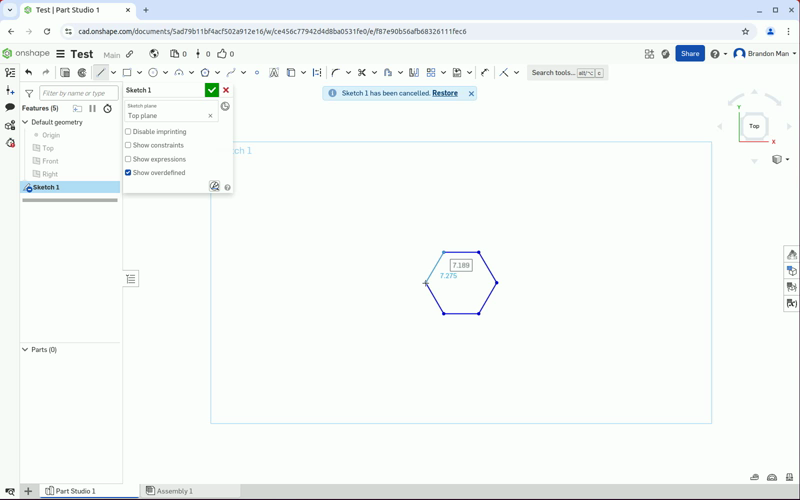
click(425, 282)
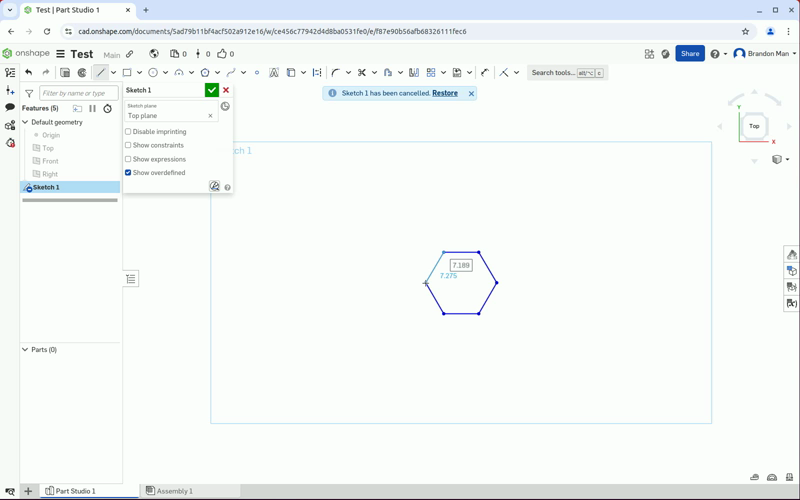
key(esc)
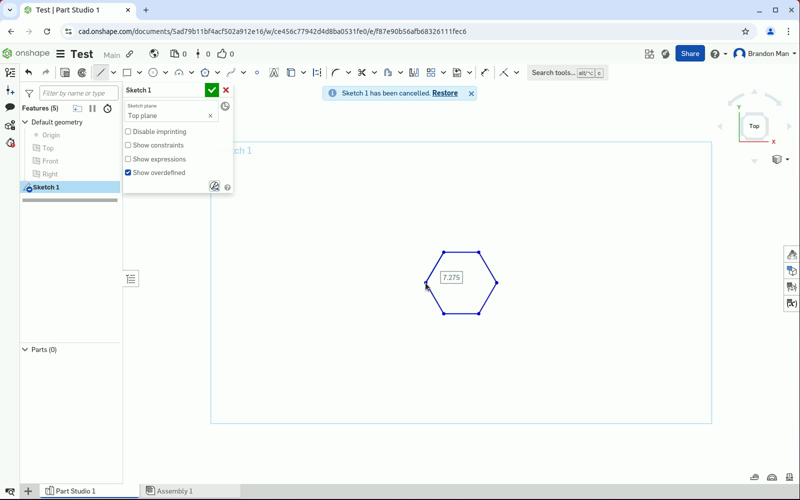
mouse_move(471, 259)
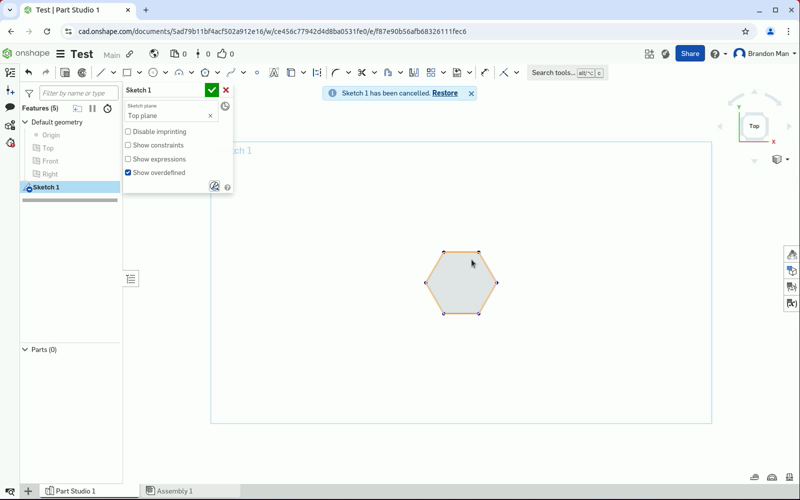
click(471, 259)
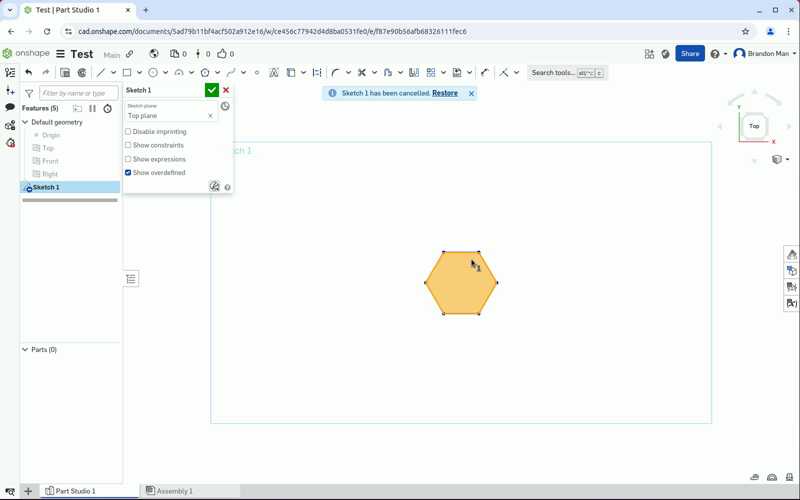
mouse_move(73, 352)
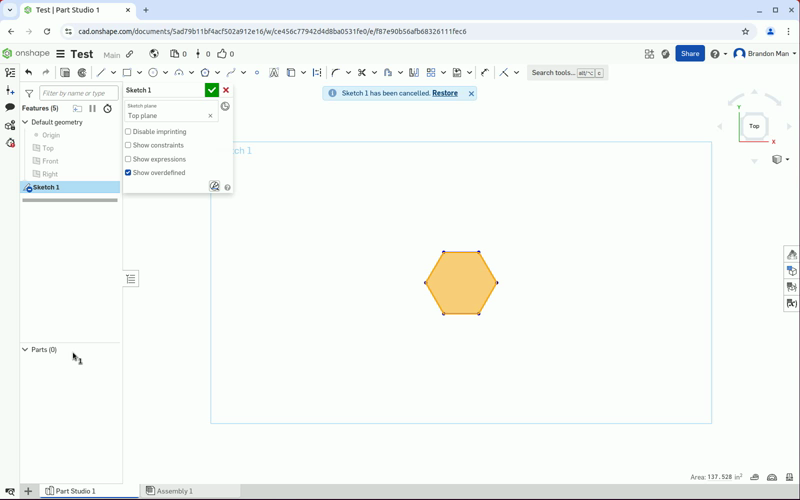
key(shift+y)
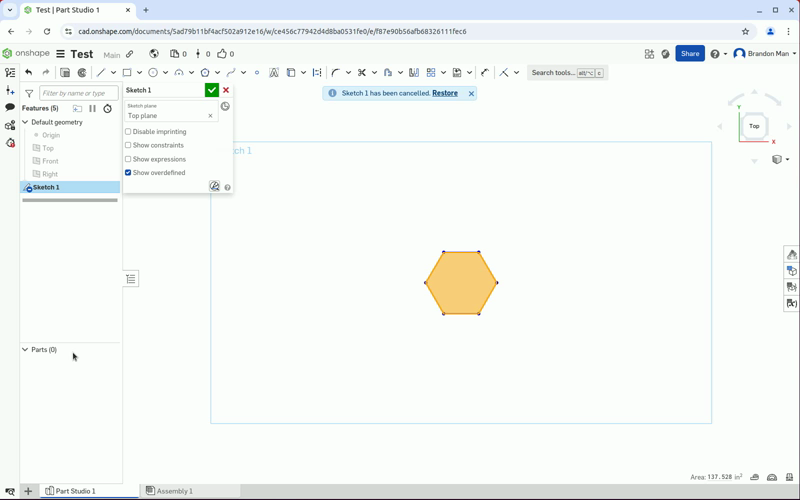
key(shift+e)
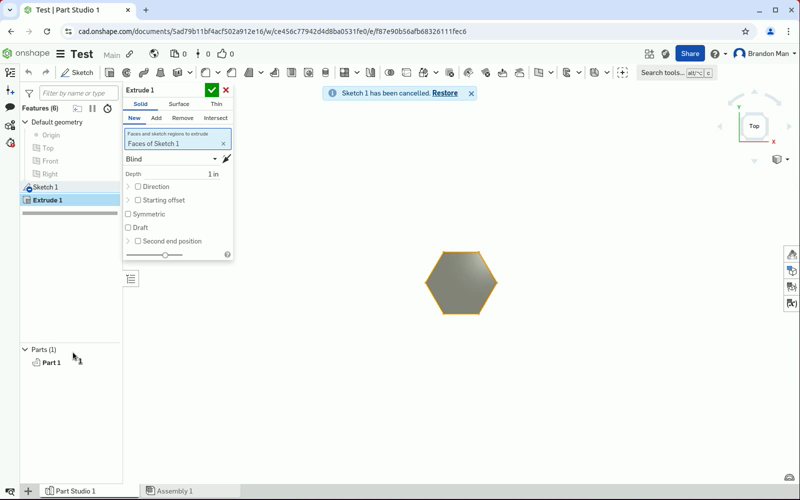
mouse_move(143, 106)
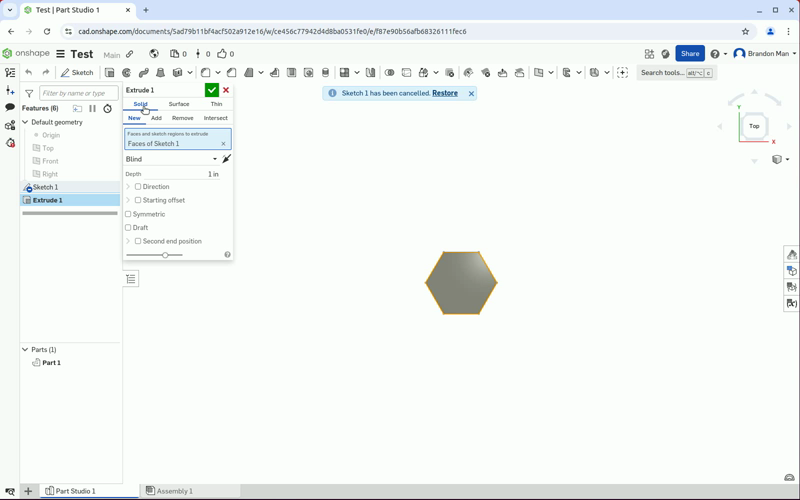
click(143, 106)
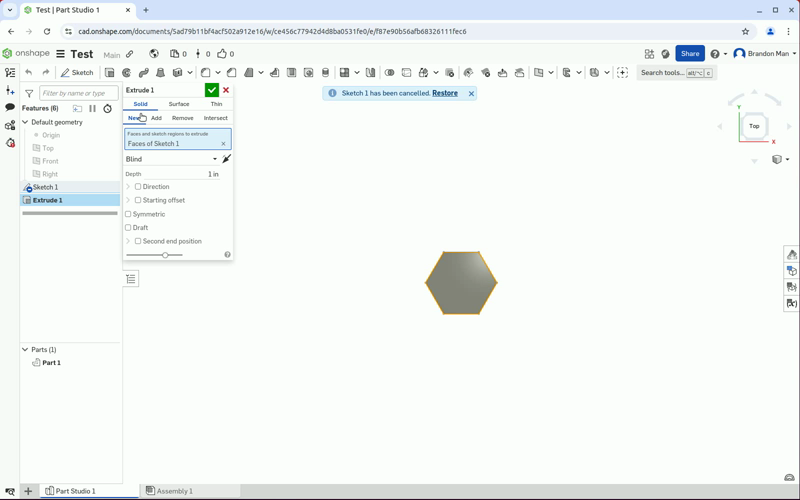
mouse_move(137, 120)
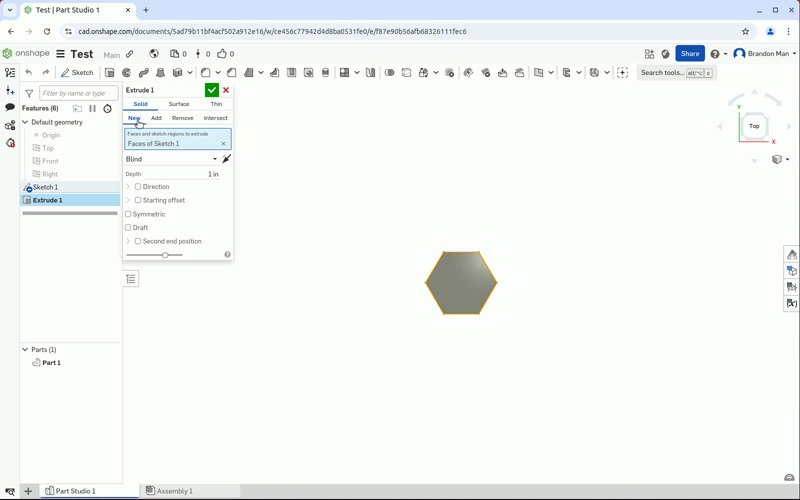
click(137, 120)
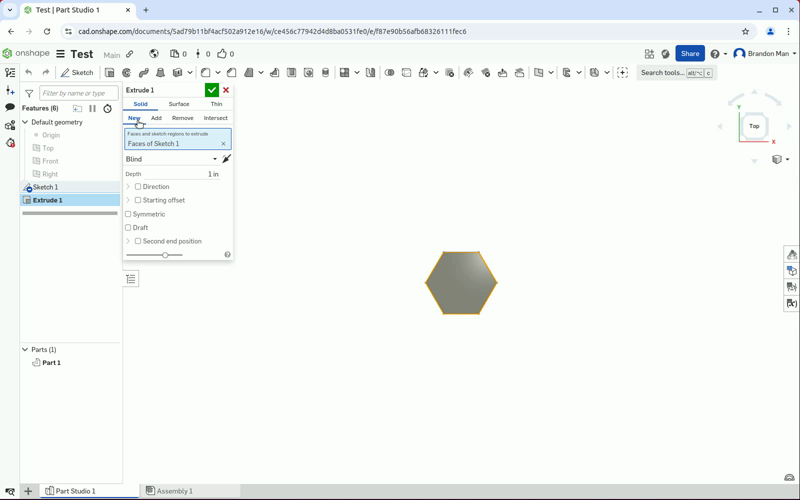
key(tab, 4)
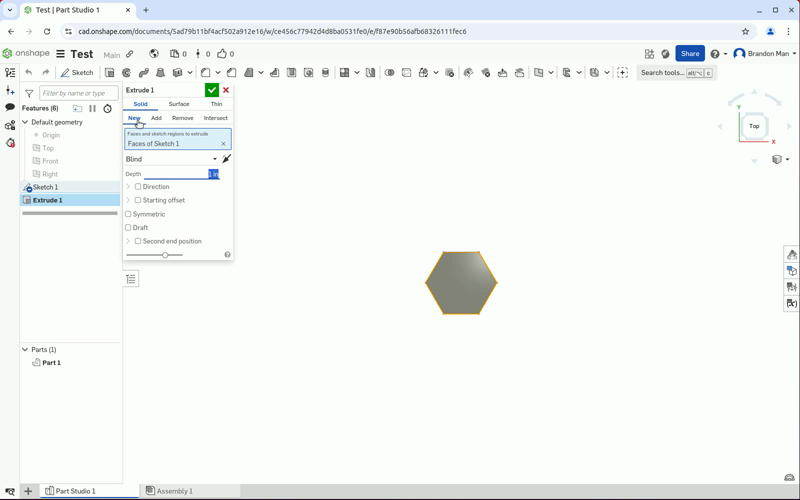
text(0.241)
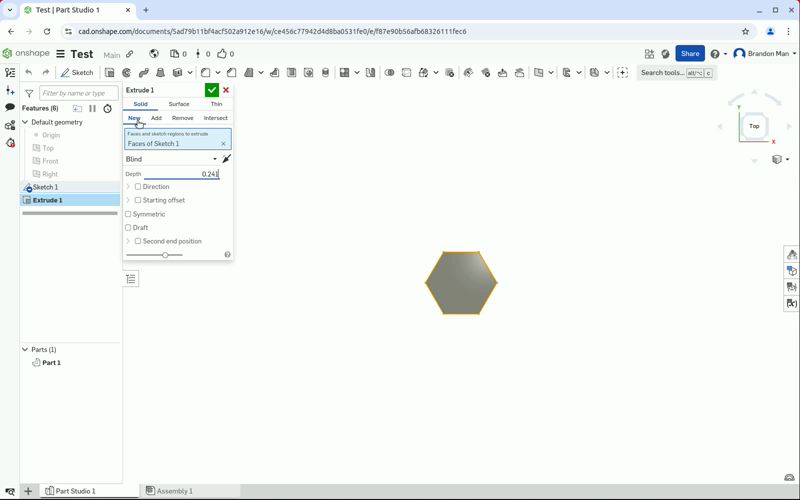
key(enter)
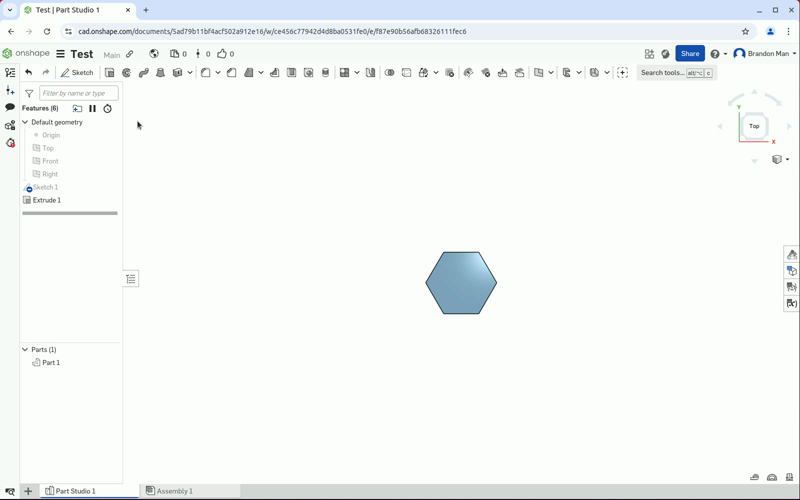
key(shift+h)
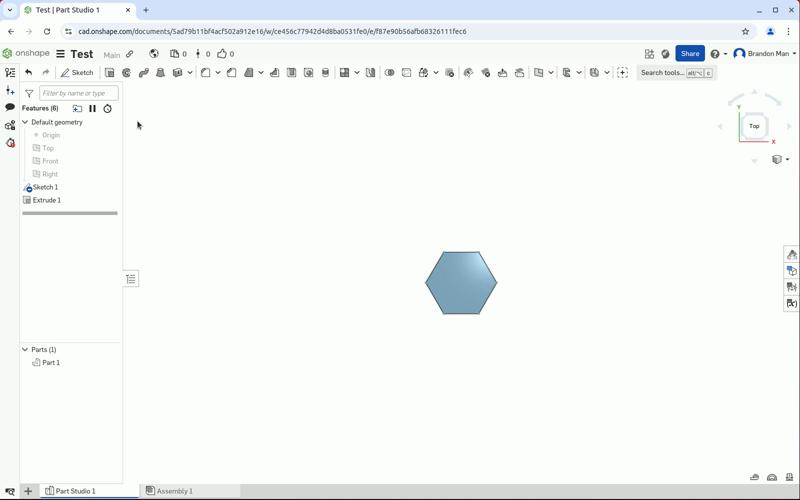
key(shift+h)
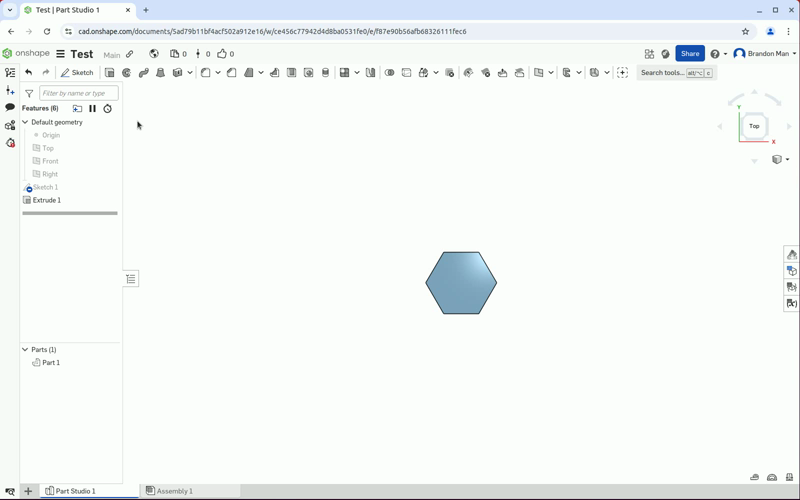
mouse_move(73, 189)
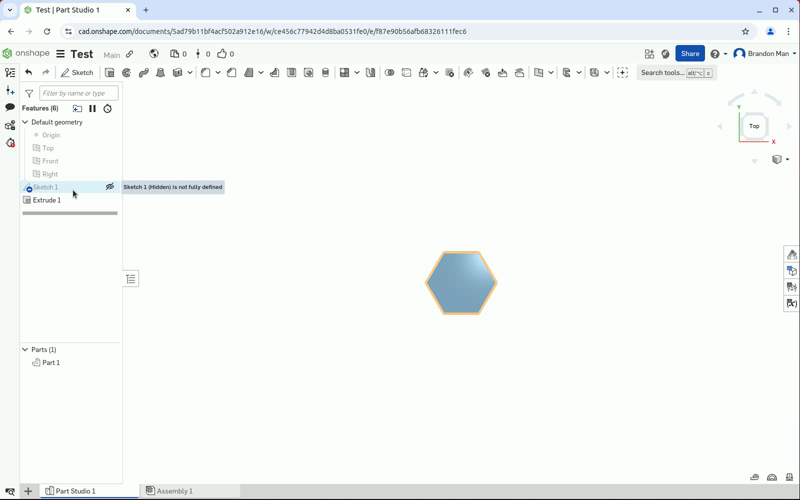
click(73, 189)
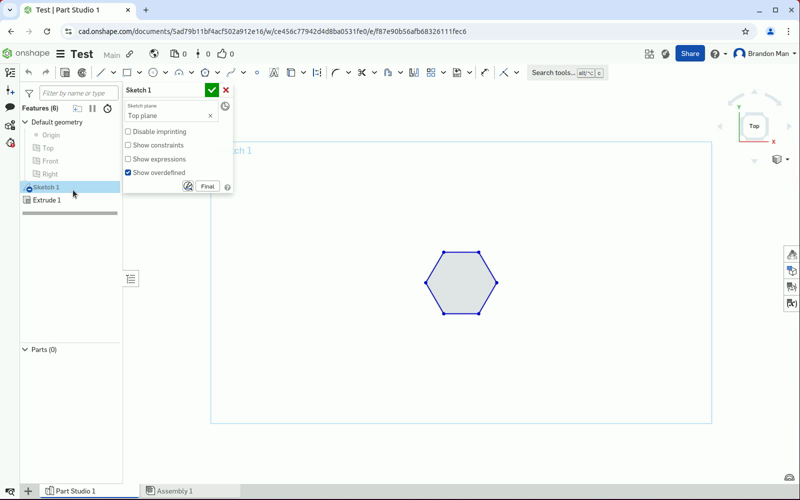
mouse_move(229, 92)
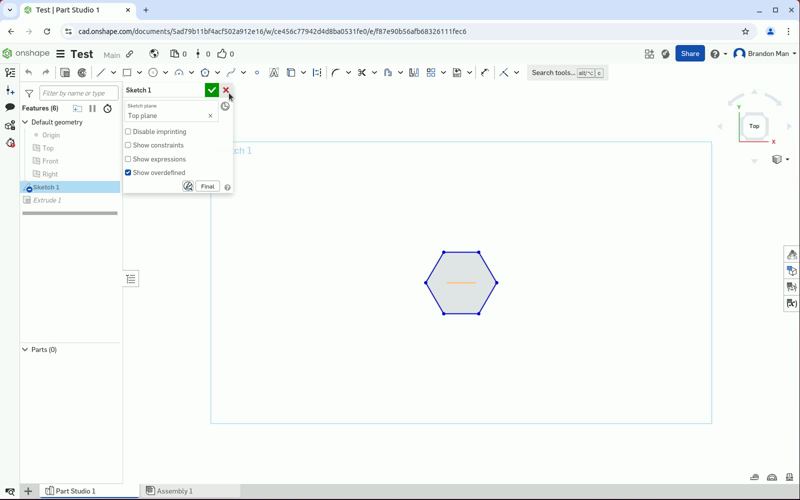
click(229, 92)
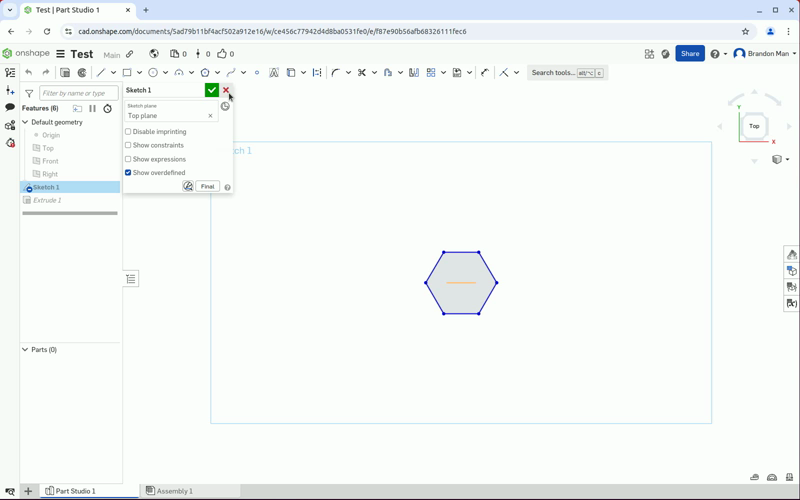
key(shift+s)
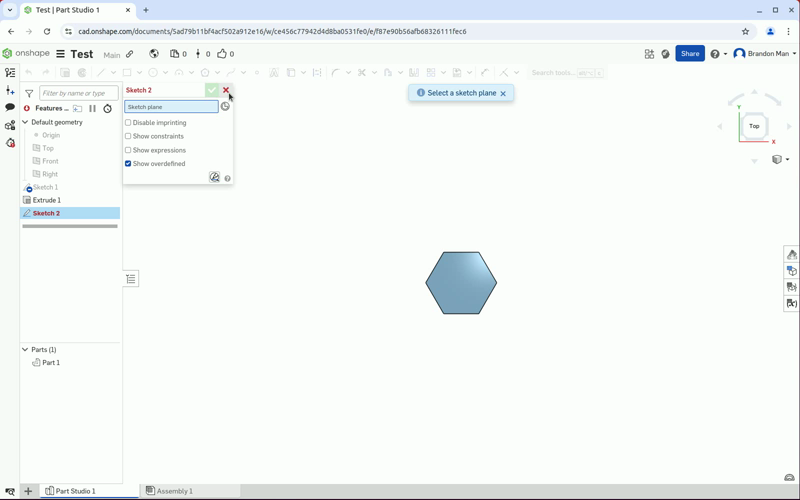
mouse_move(73, 150)
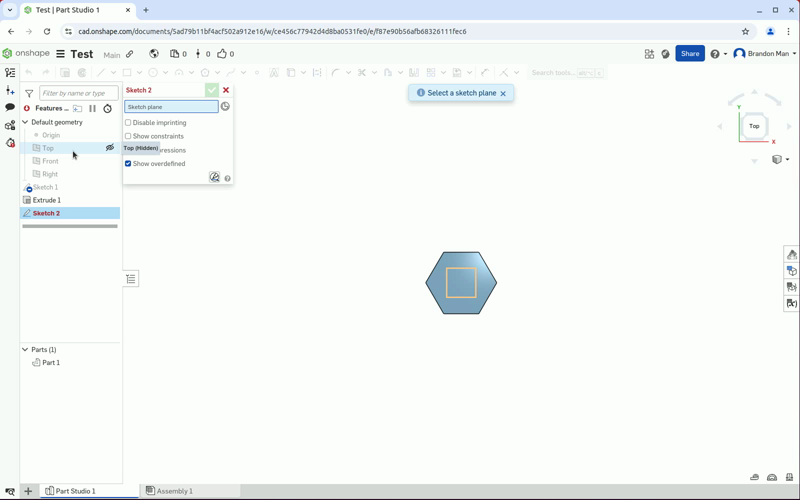
click(73, 150)
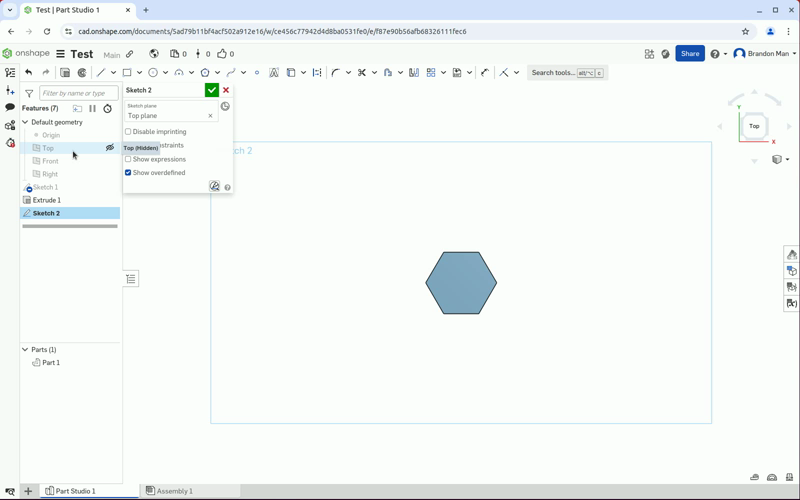
mouse_move(73, 352)
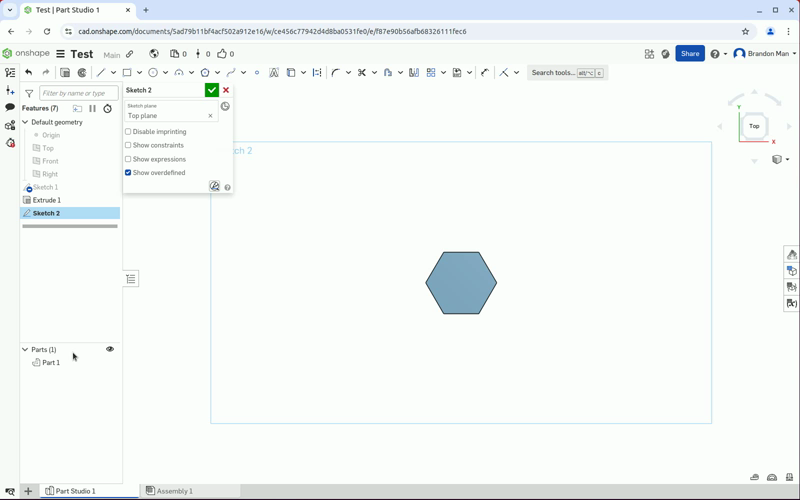
key(y)
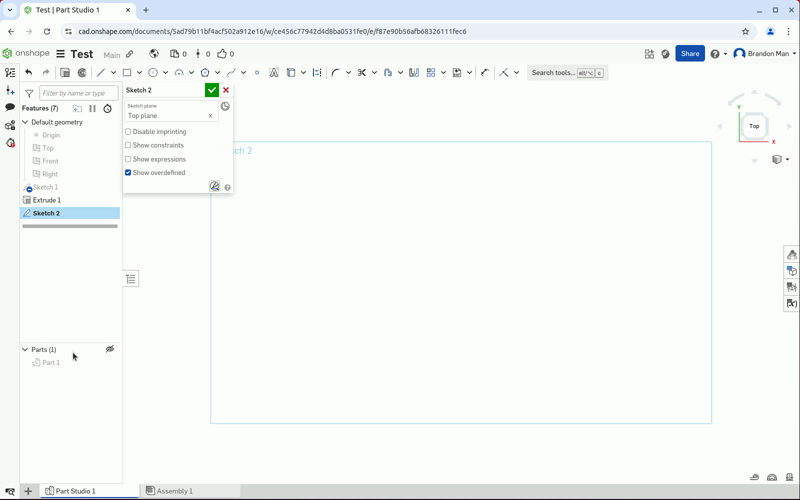
key(l)
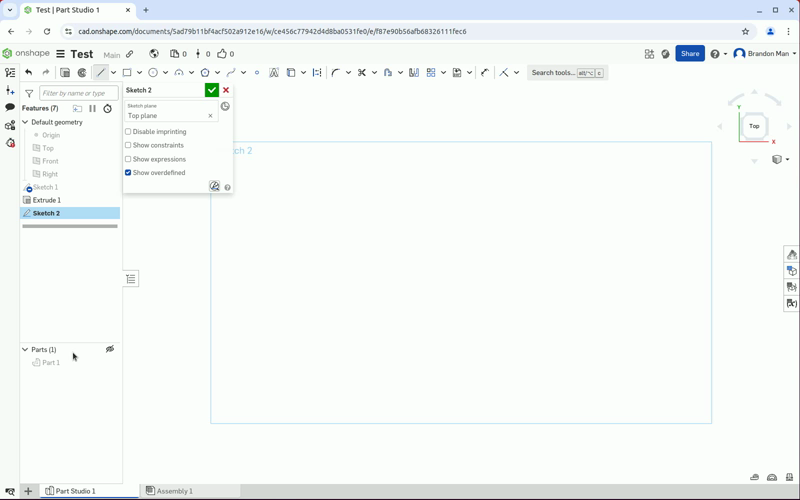
key_down(shift)
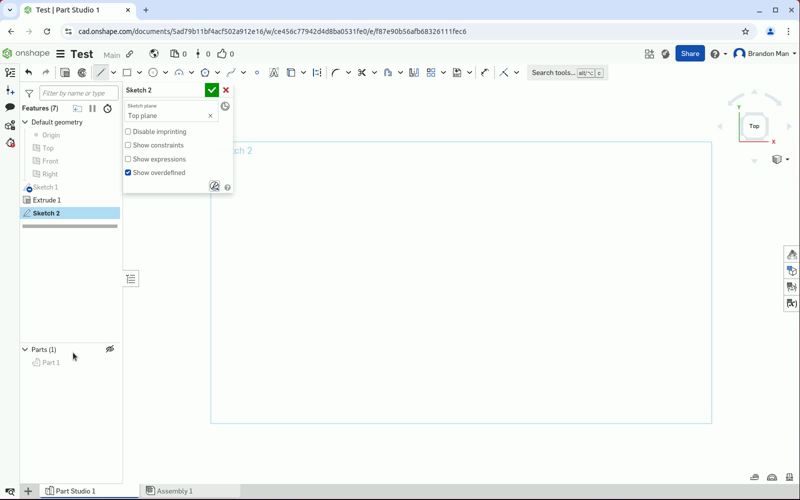
mouse_move(348, 273)
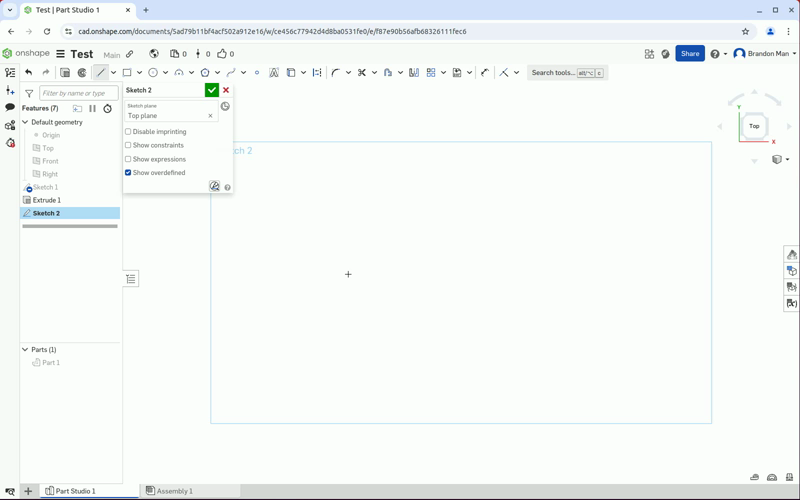
click(348, 273)
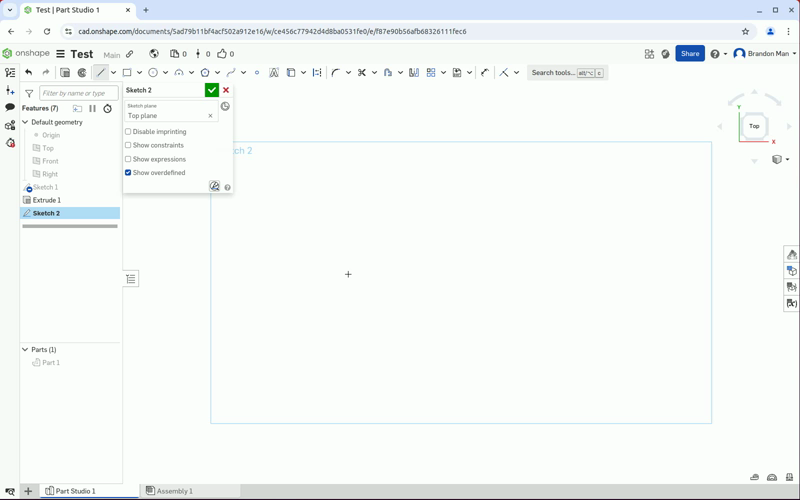
key_up(shift)
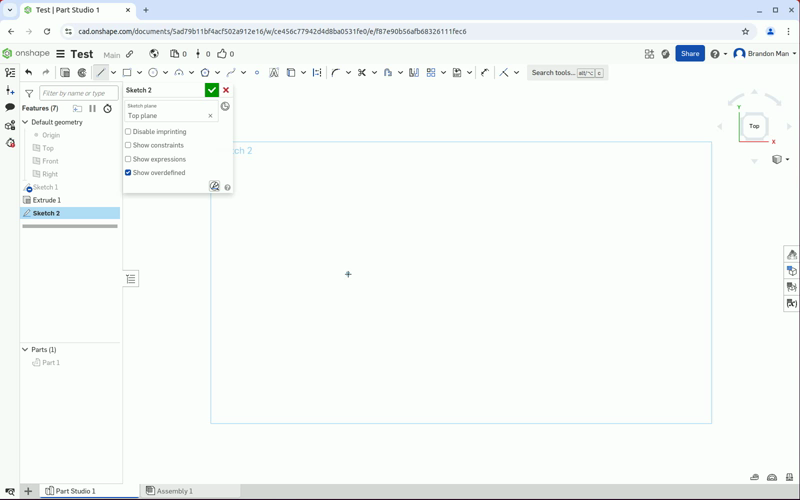
key_down(shift)
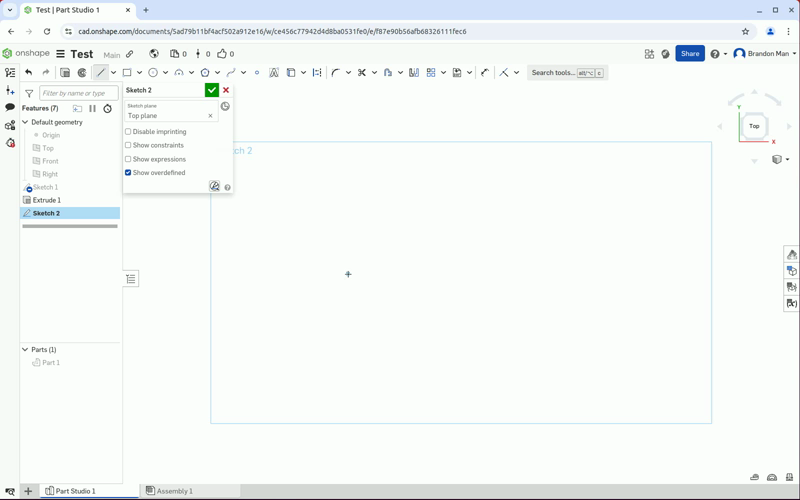
mouse_move(378, 273)
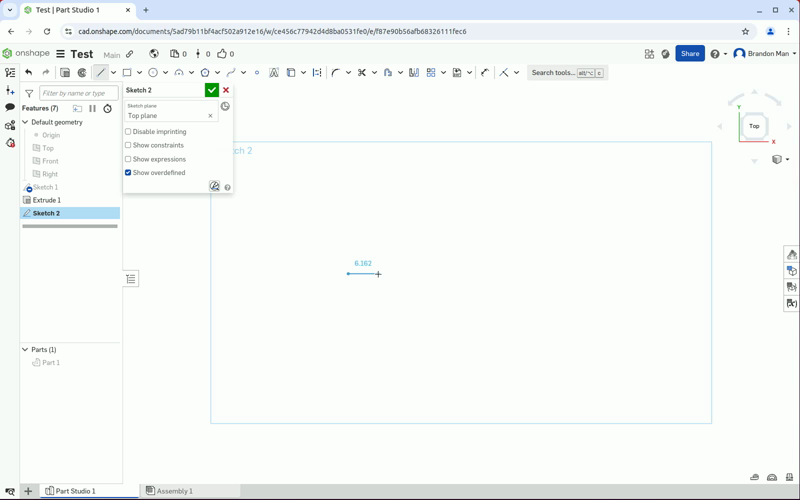
mouse_move(359, 307)
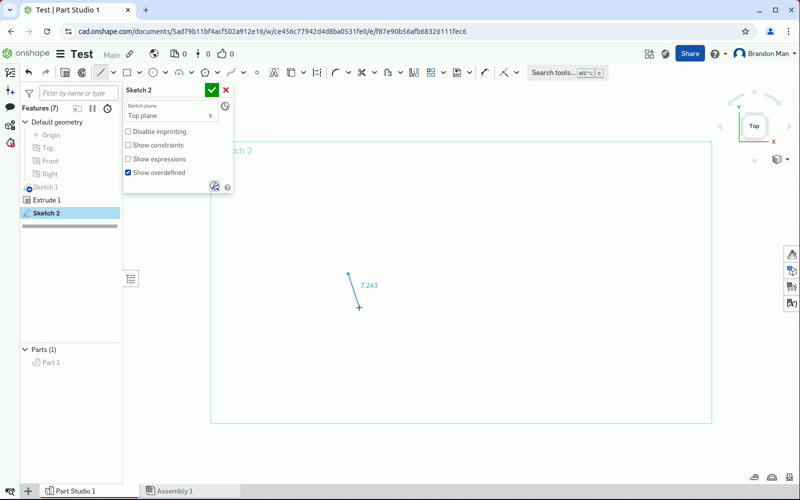
click(359, 307)
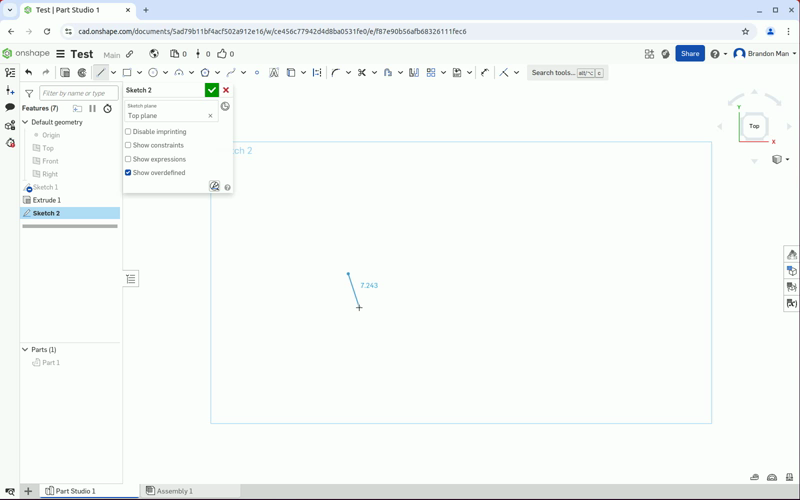
key_up(shift)
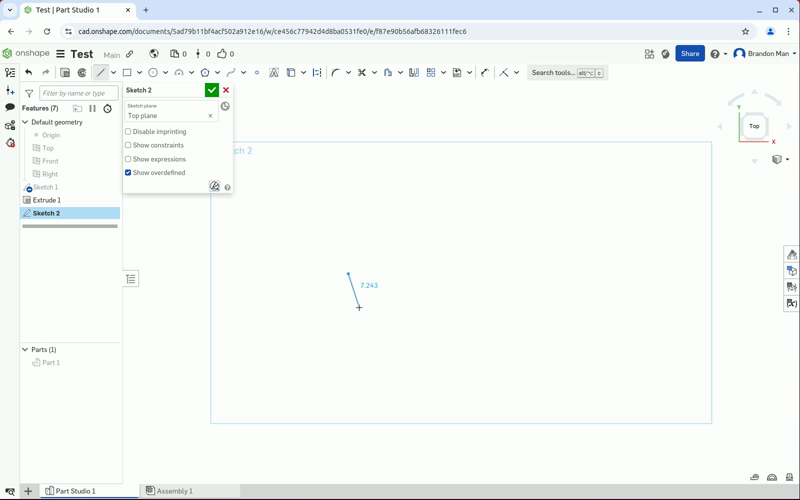
key_down(shift)
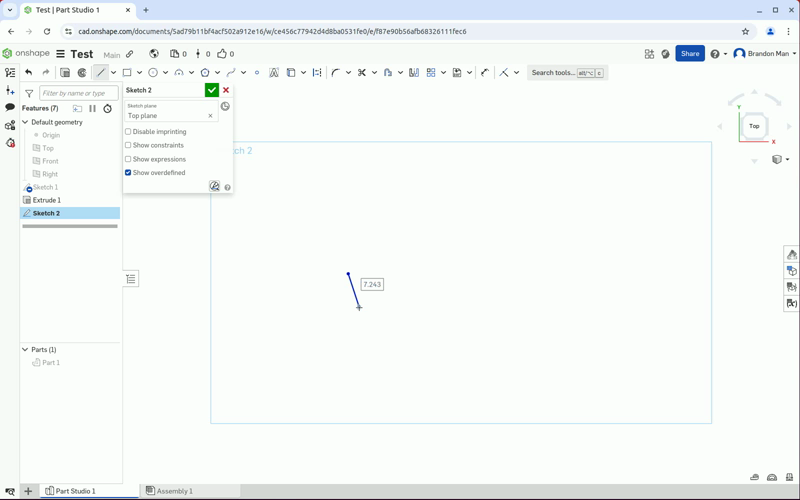
mouse_move(389, 307)
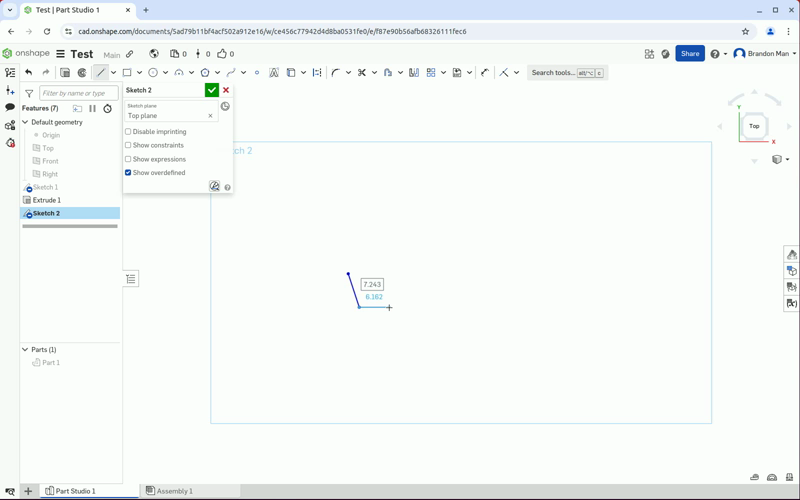
mouse_move(394, 307)
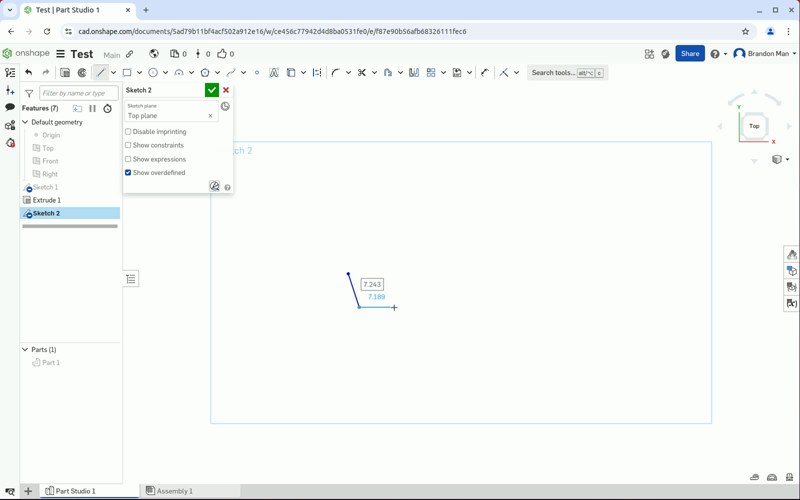
click(394, 307)
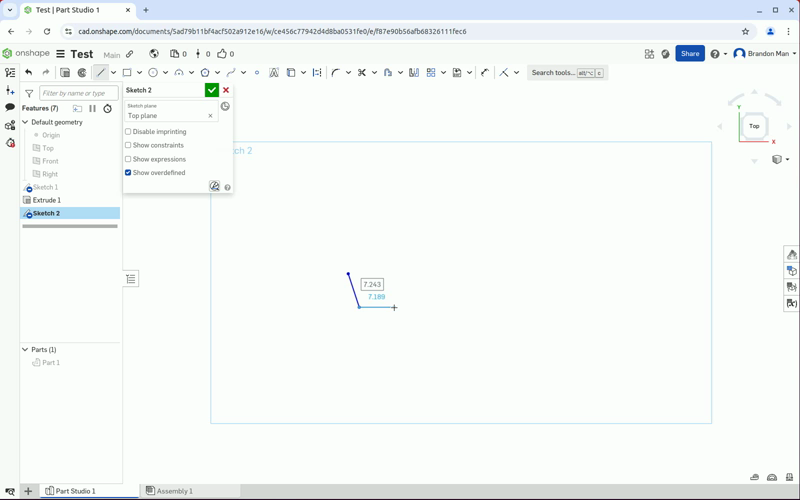
key_up(shift)
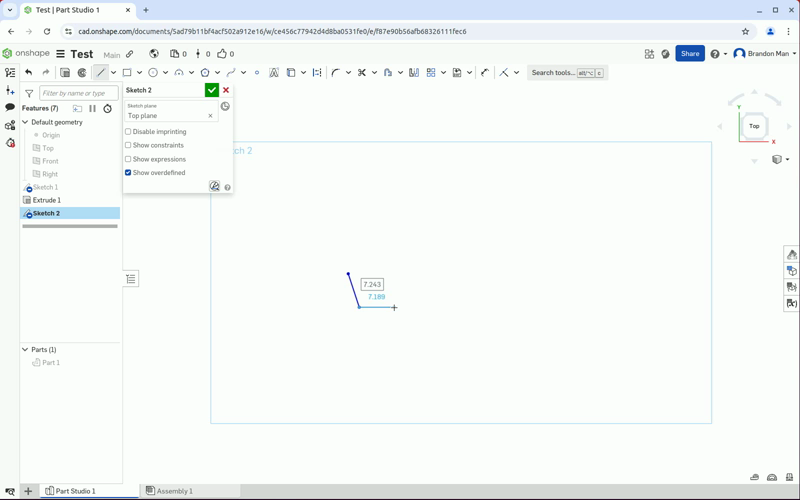
key_down(shift)
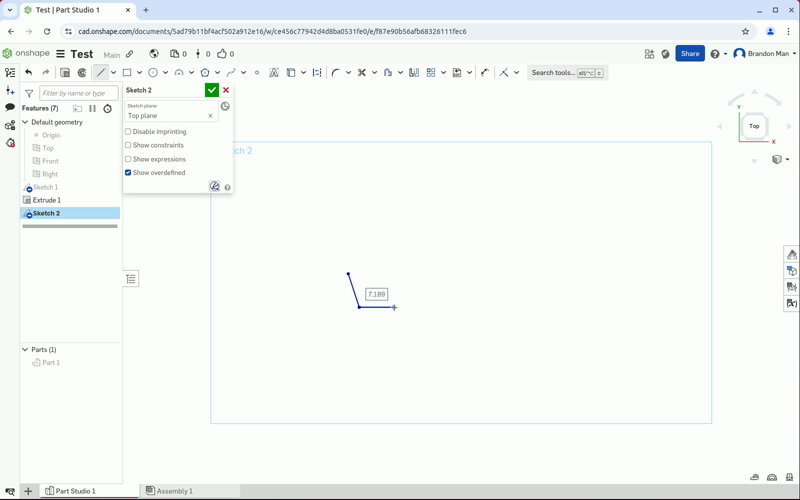
mouse_move(424, 307)
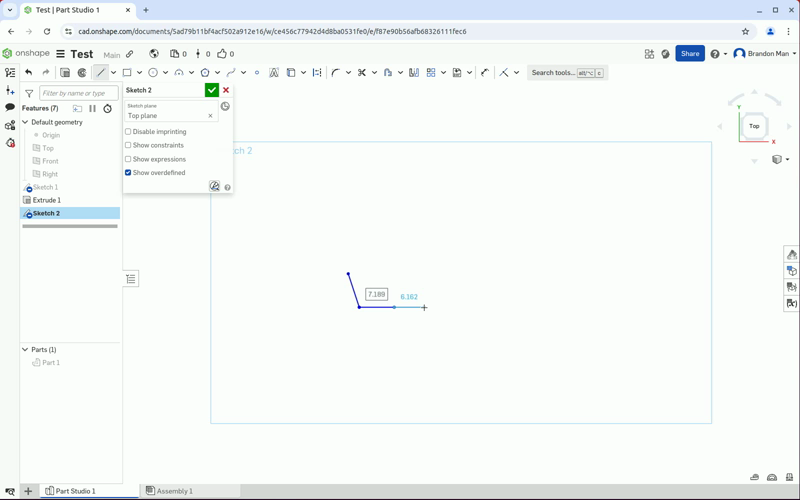
mouse_move(404, 273)
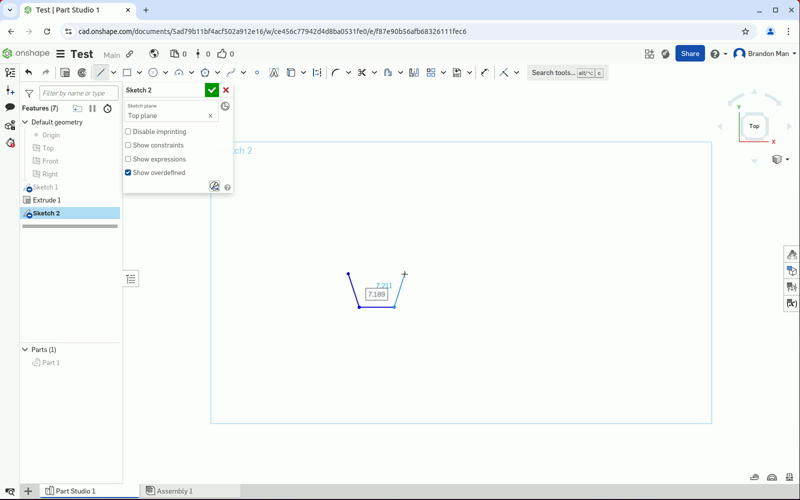
click(404, 273)
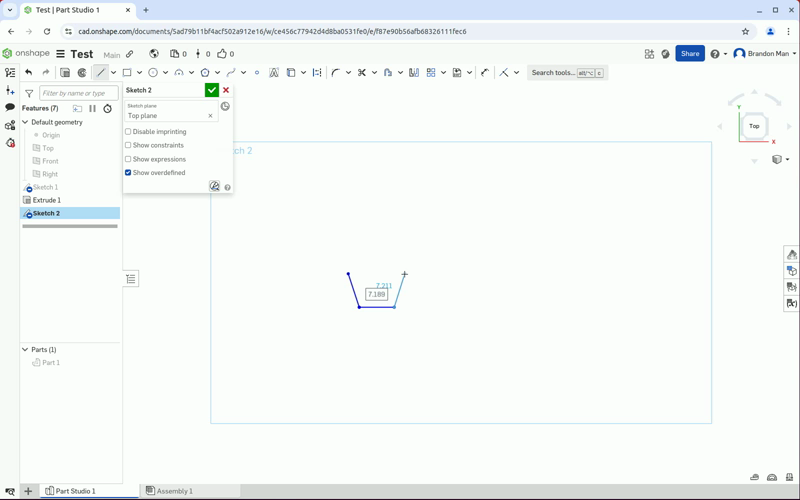
key_up(shift)
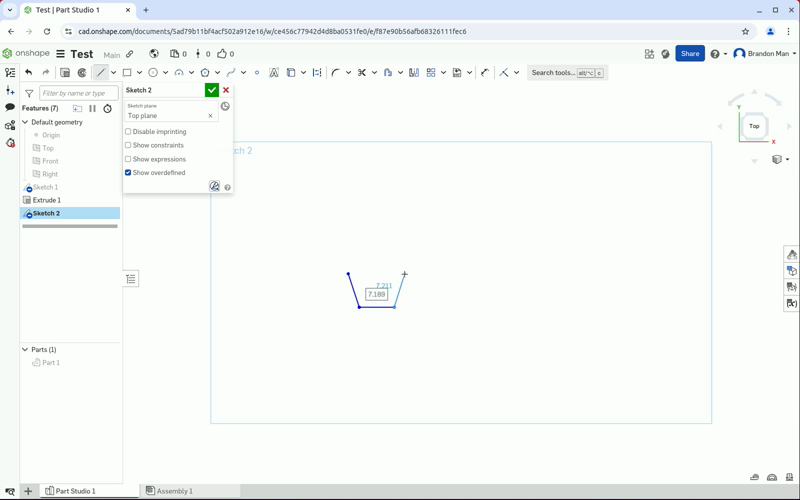
key_down(shift)
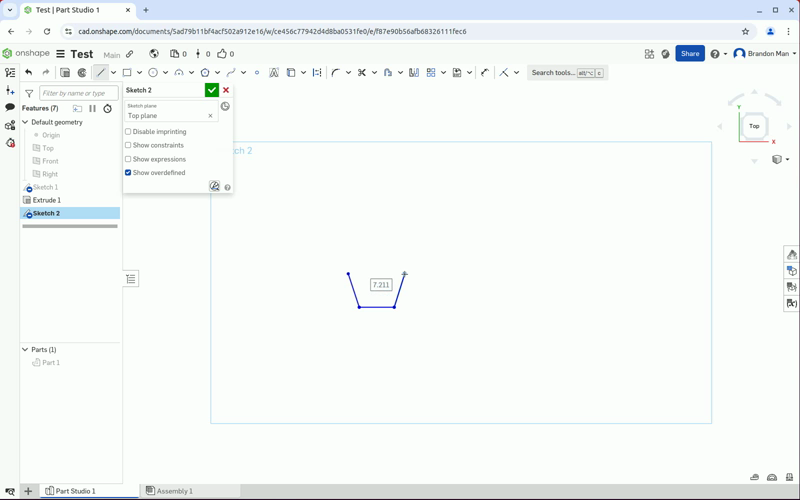
mouse_move(434, 273)
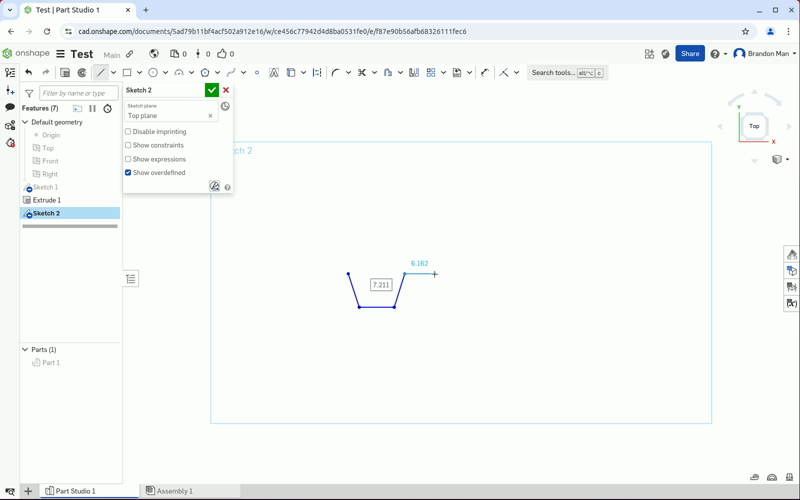
mouse_move(377, 252)
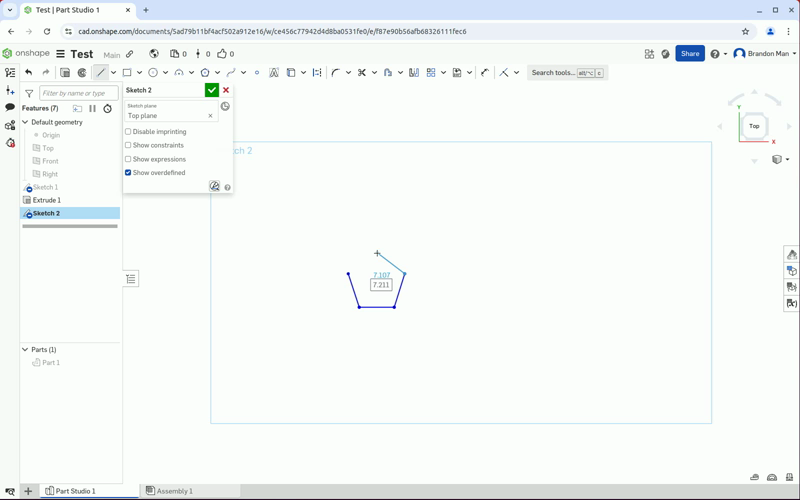
click(377, 252)
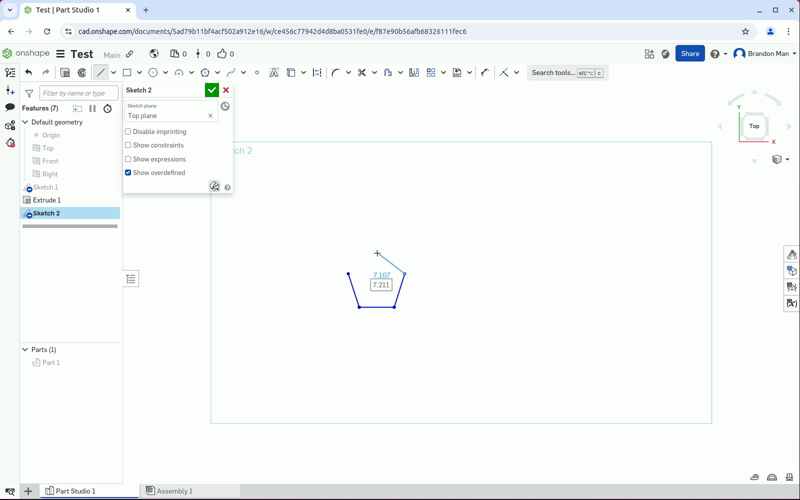
key_up(shift)
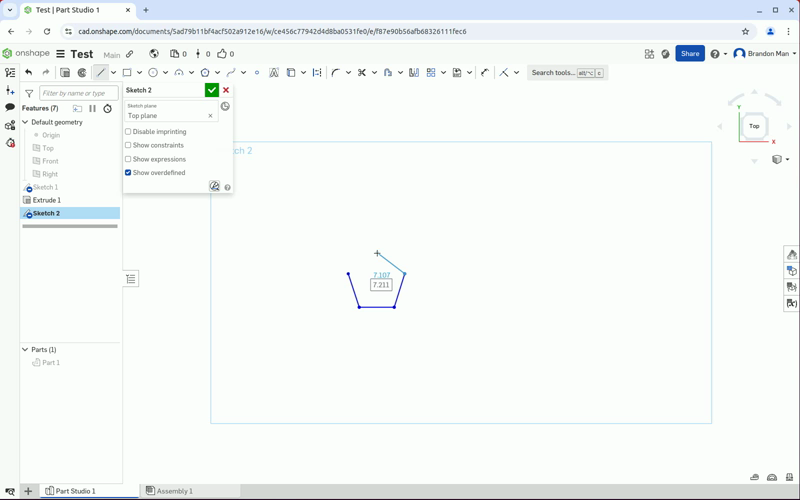
mouse_move(407, 252)
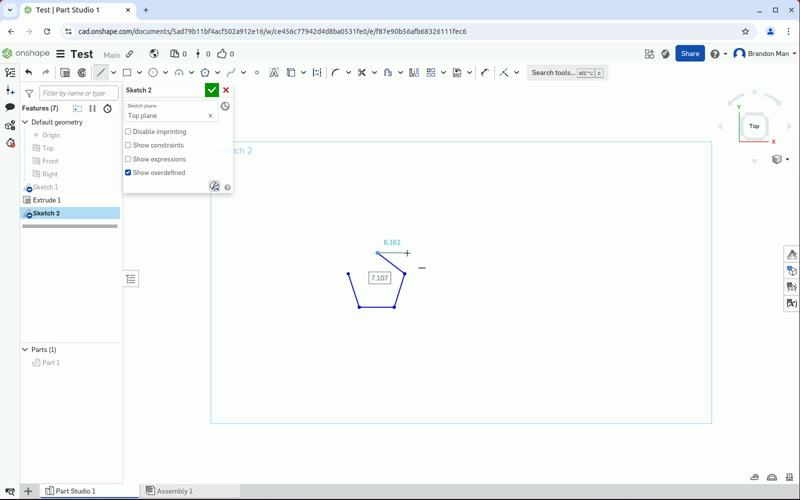
key_down(shift)
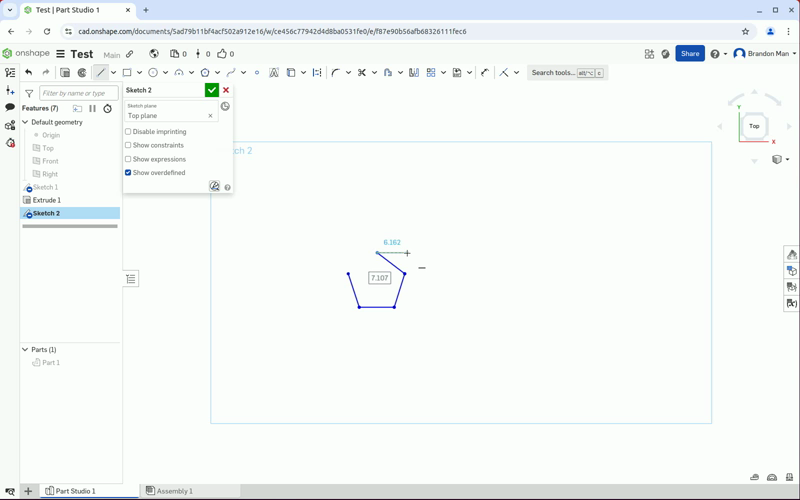
mouse_move(348, 273)
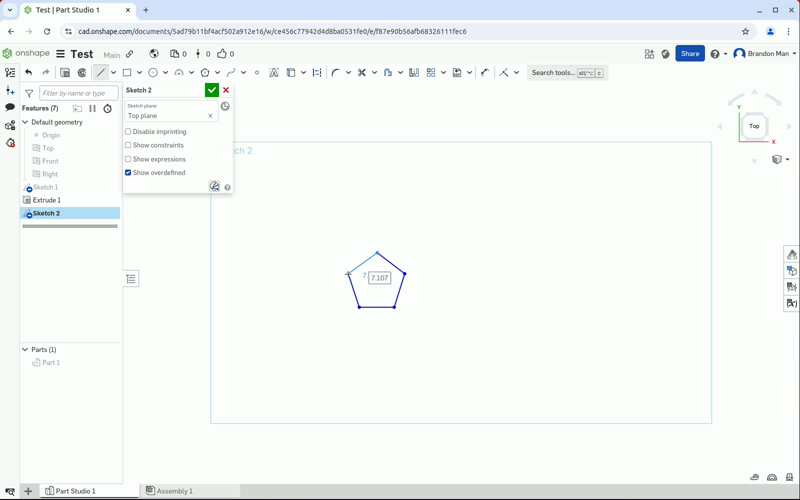
key_up(shift)
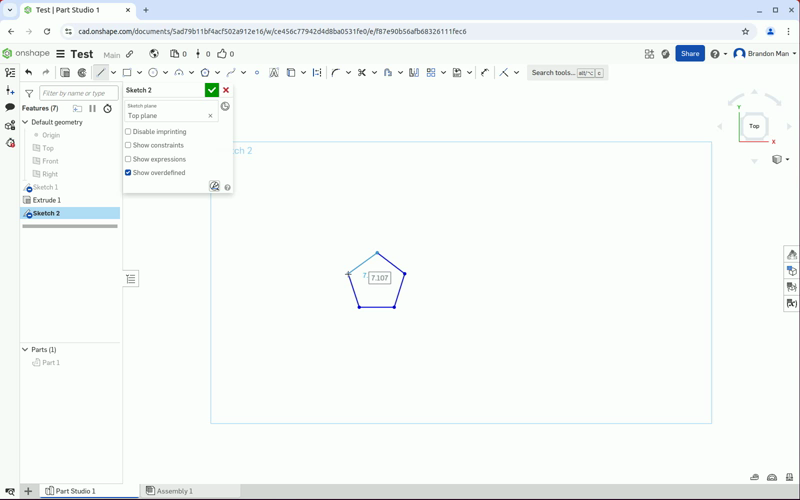
click(348, 273)
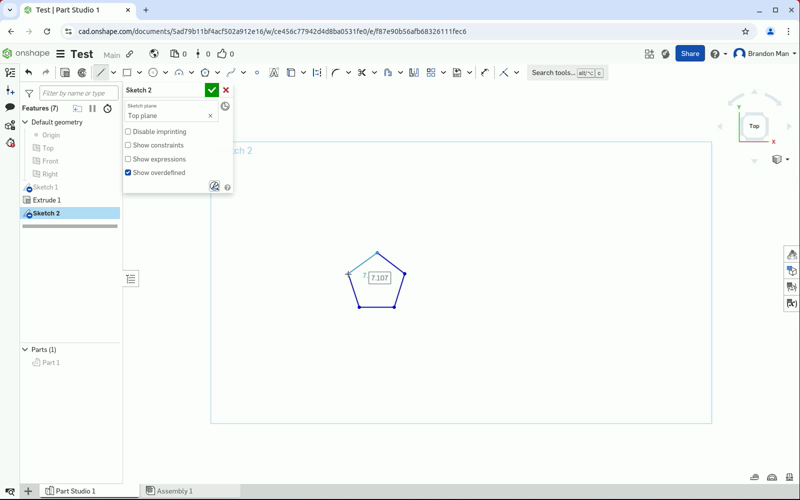
key(esc)
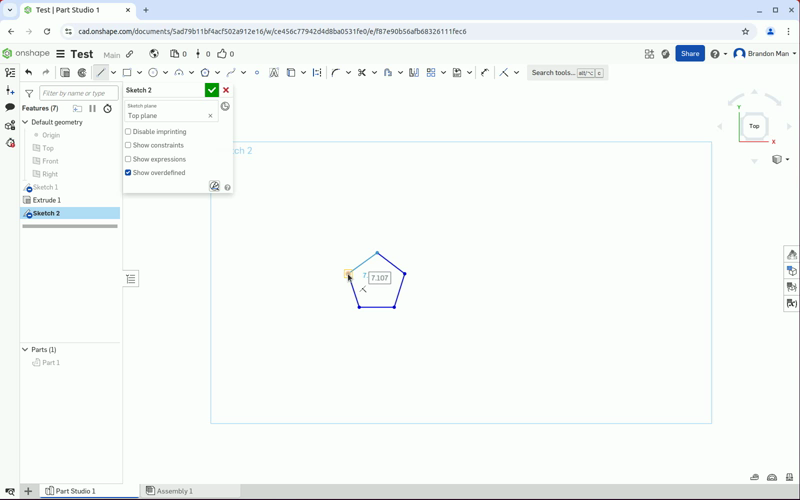
mouse_move(363, 264)
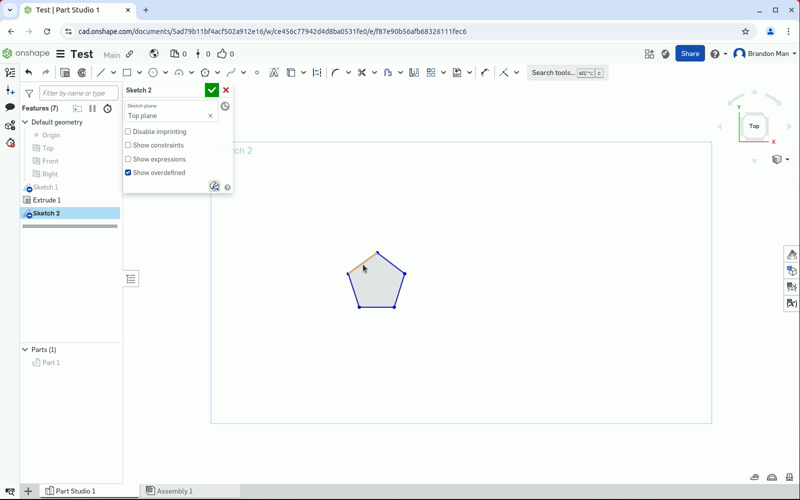
click(363, 264)
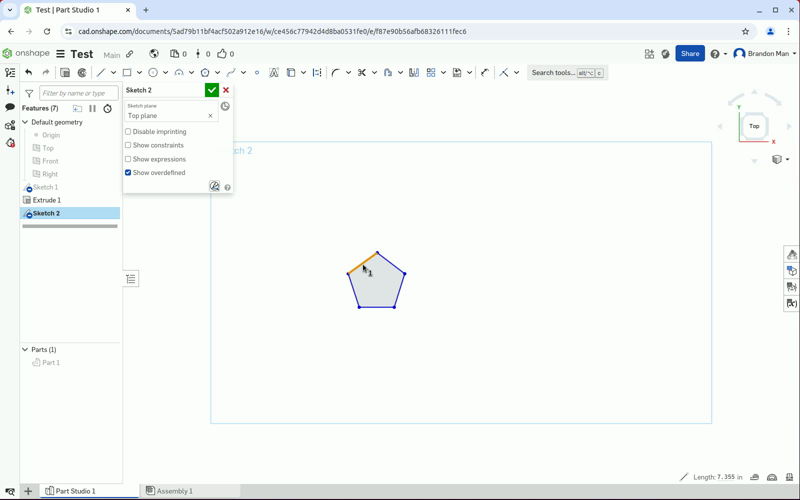
mouse_move(73, 352)
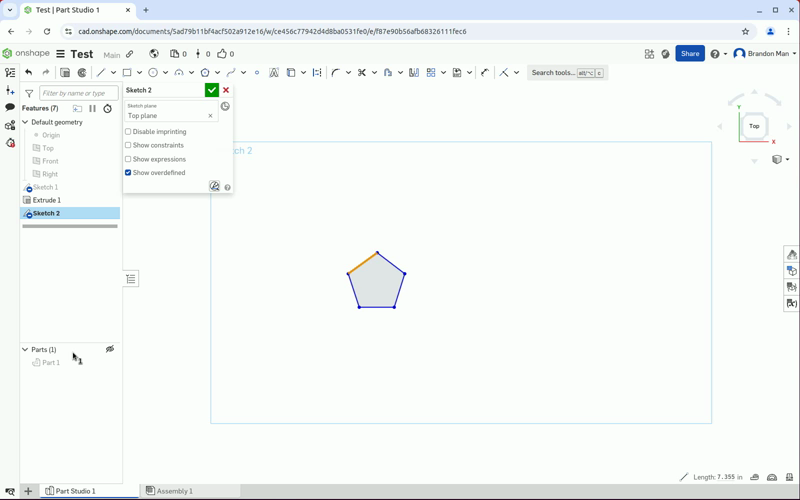
key(shift+y)
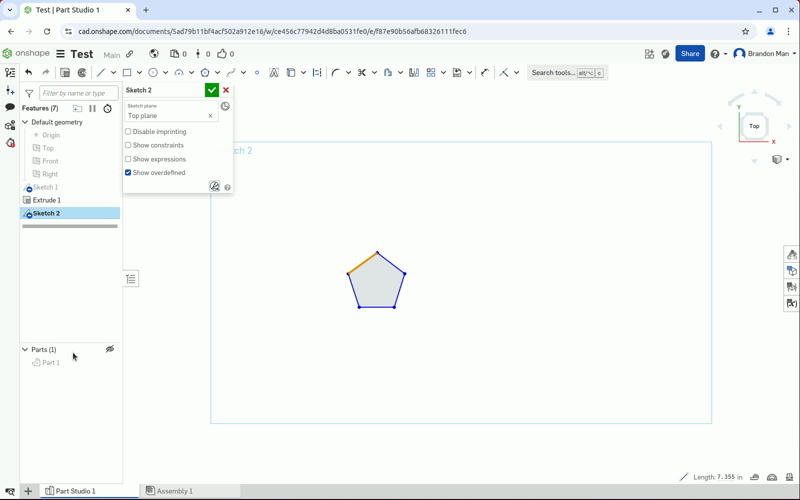
key(shift+e)
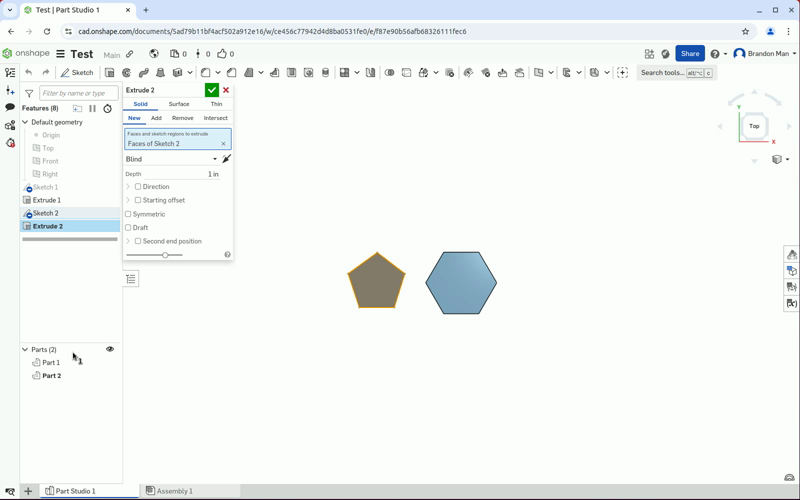
mouse_move(143, 106)
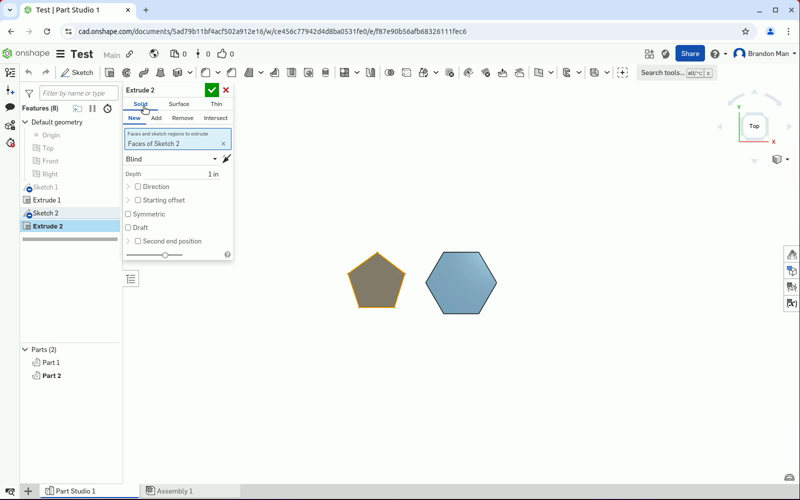
click(143, 106)
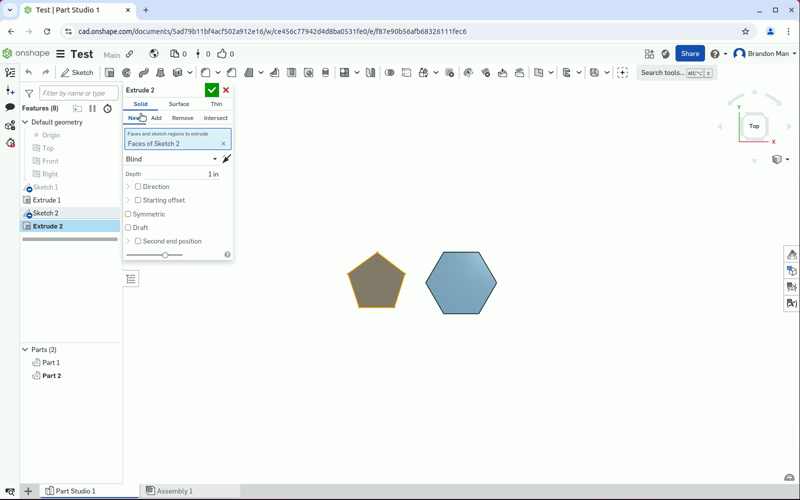
mouse_move(137, 120)
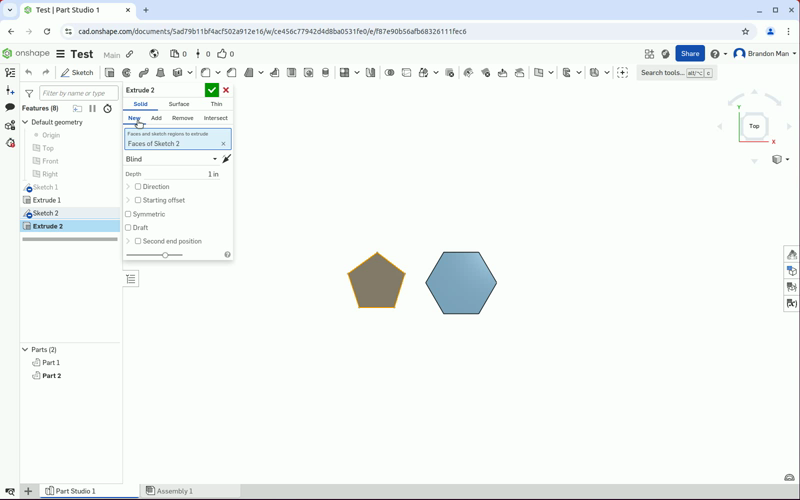
click(137, 120)
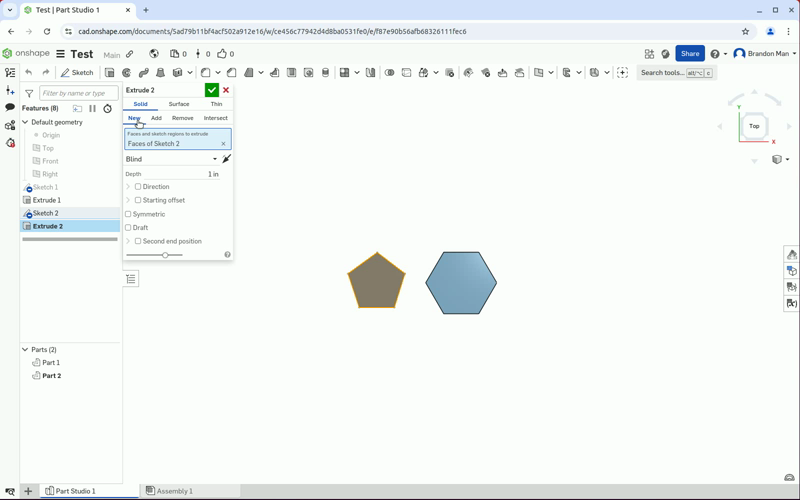
key(tab, 4)
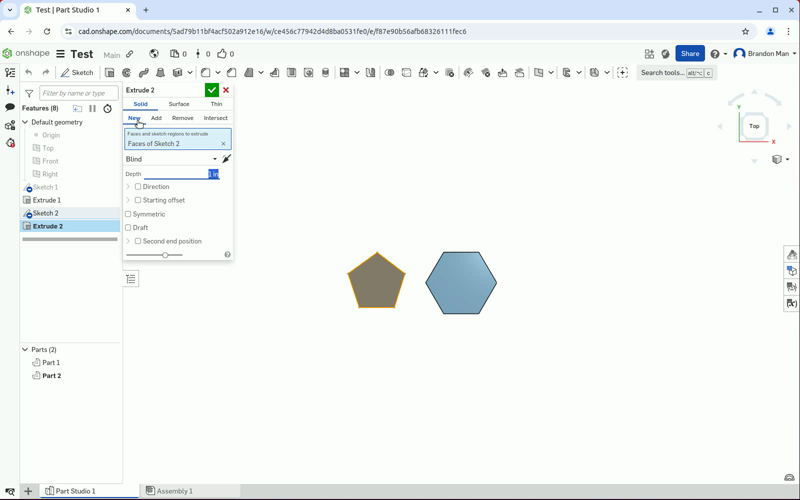
text(0.241)
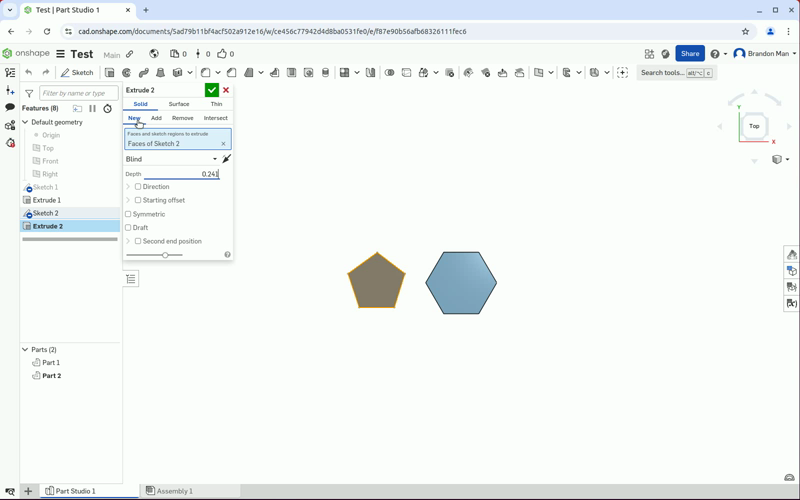
key(enter)
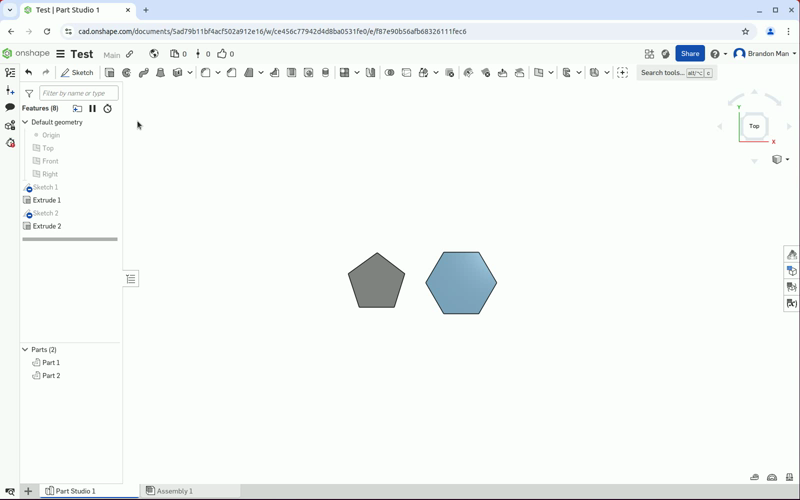
key(shift+h)
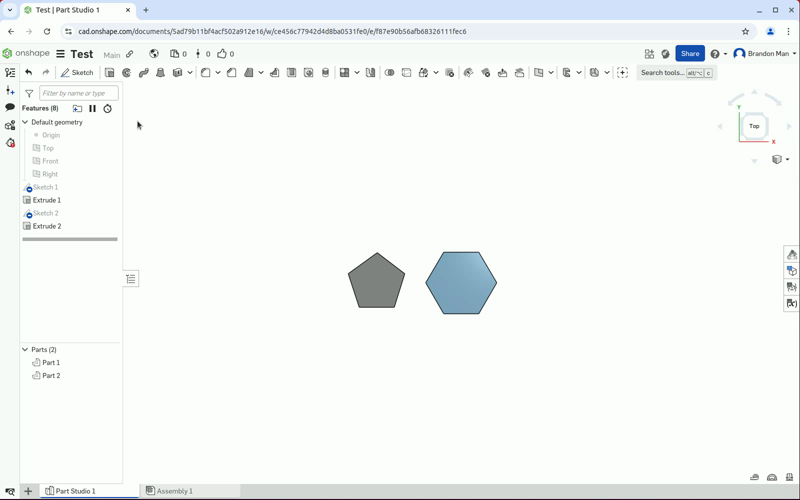
key(shift+h)
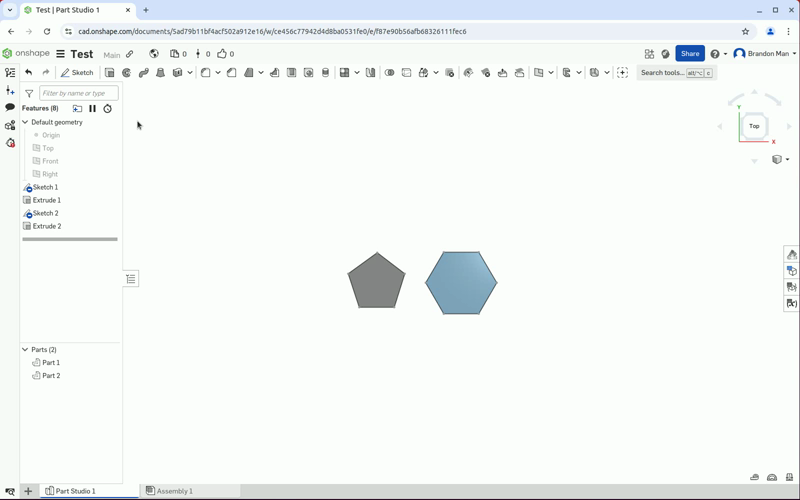
key(shift+7)
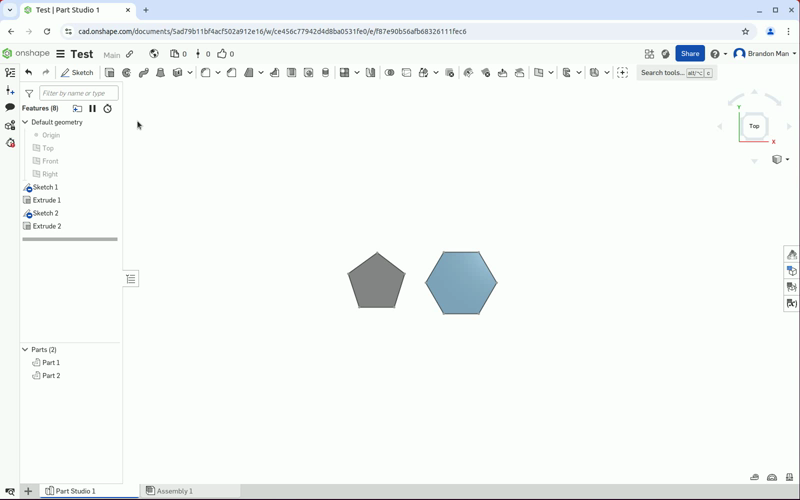
key(up, 3)
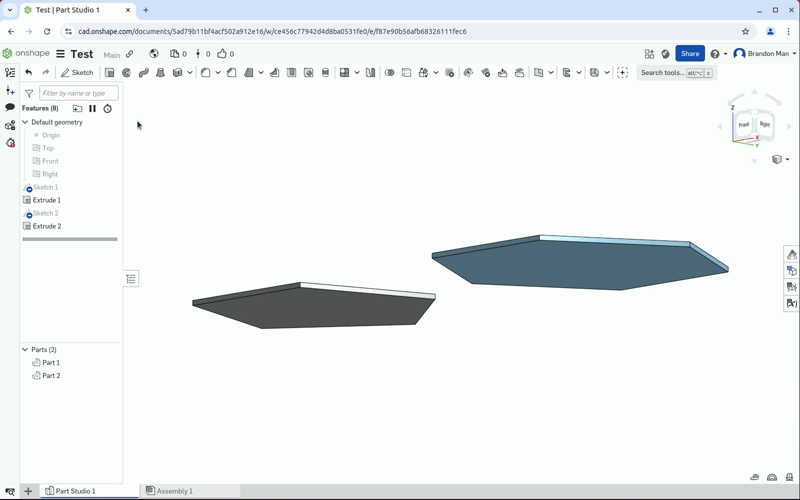
key(left, 3)
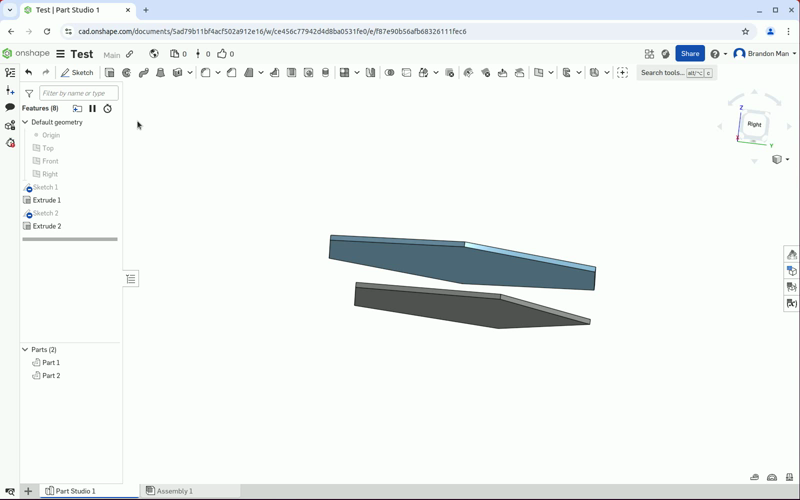
key(right, 3)
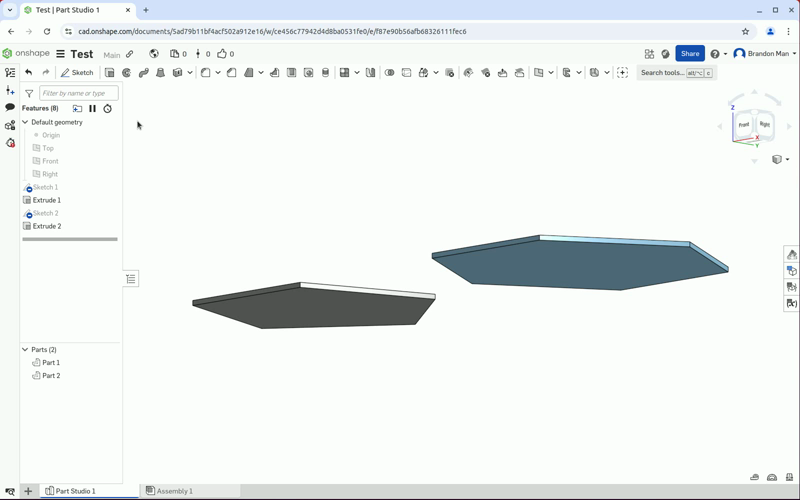
key(down, 3)
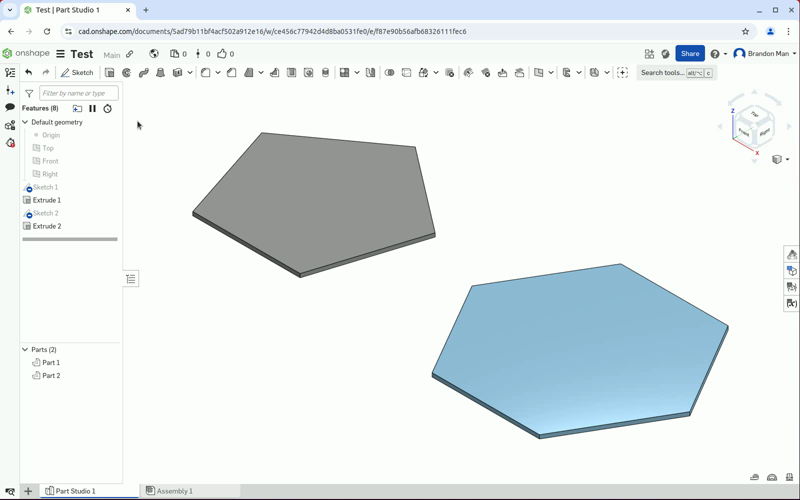
mouse_move(73, 189)
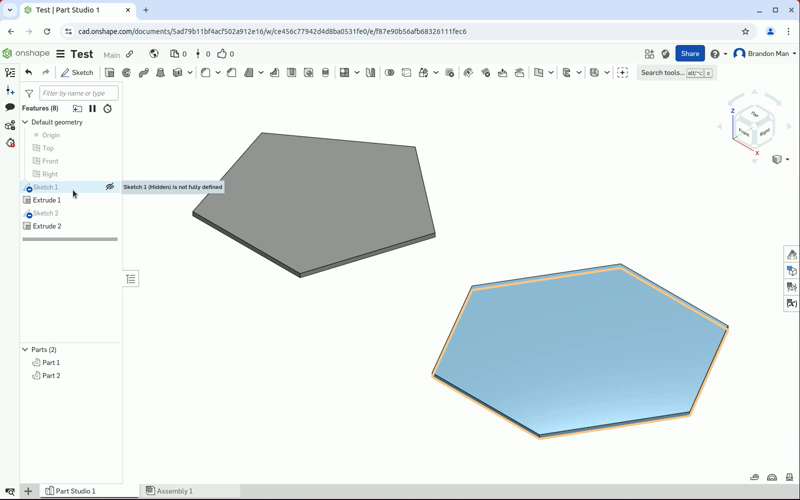
click(73, 189)